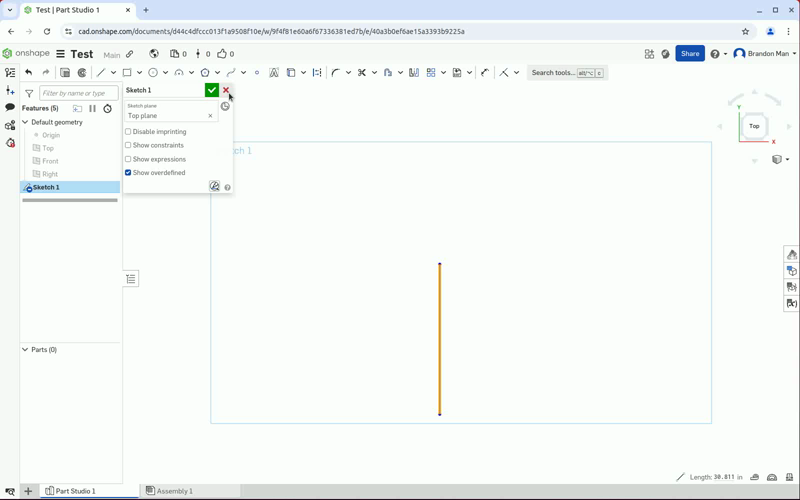
key(shift+h)
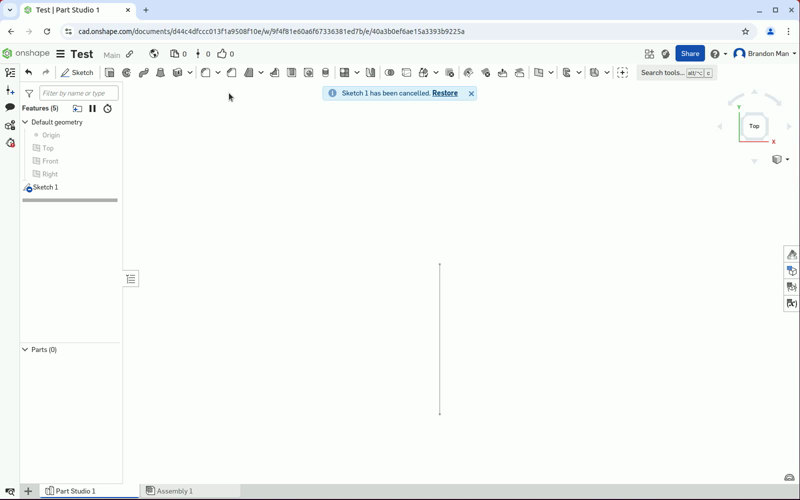
mouse_move(73, 352)
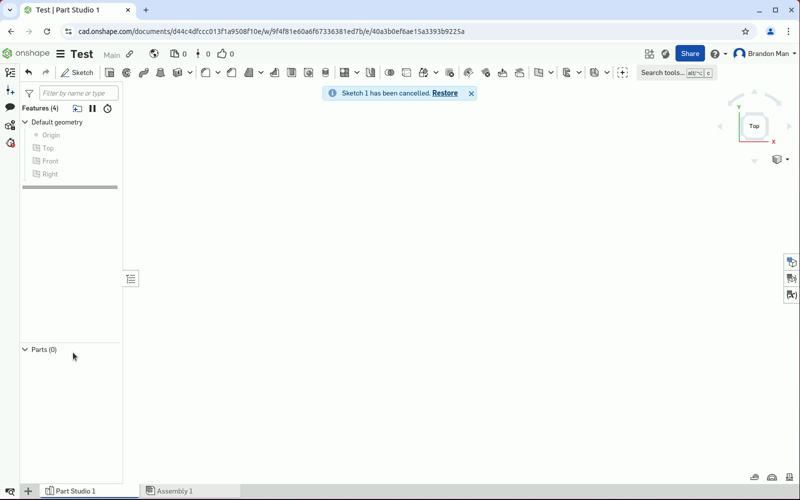
key(y)
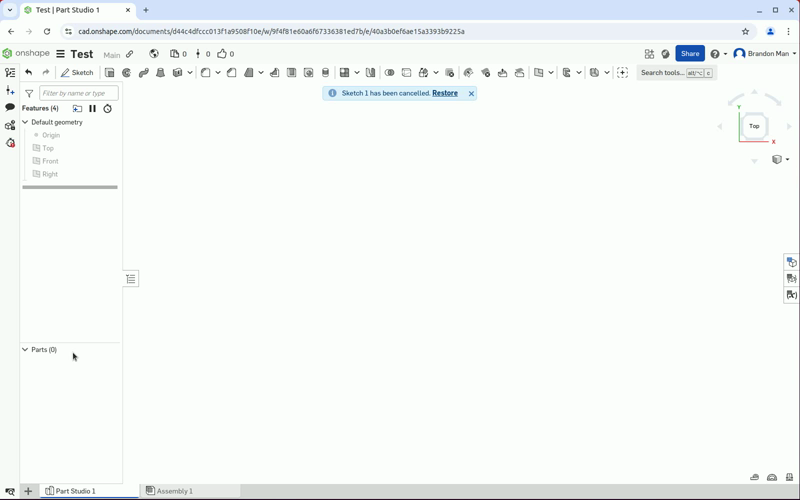
key(shift+p)
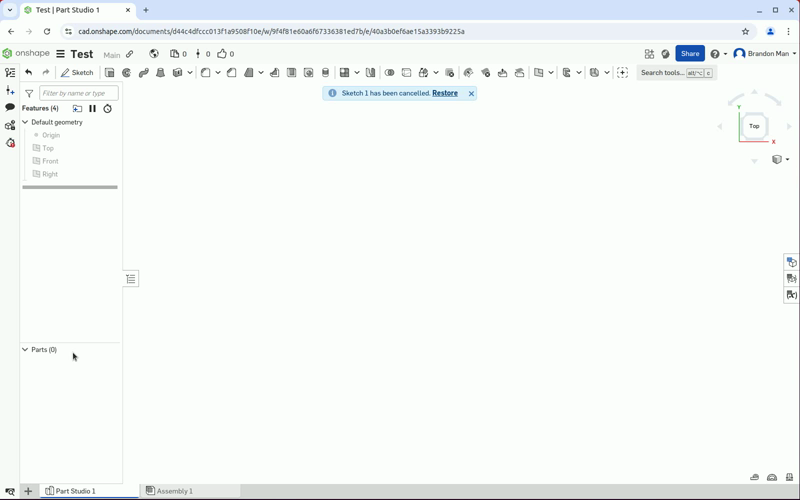
key(space)
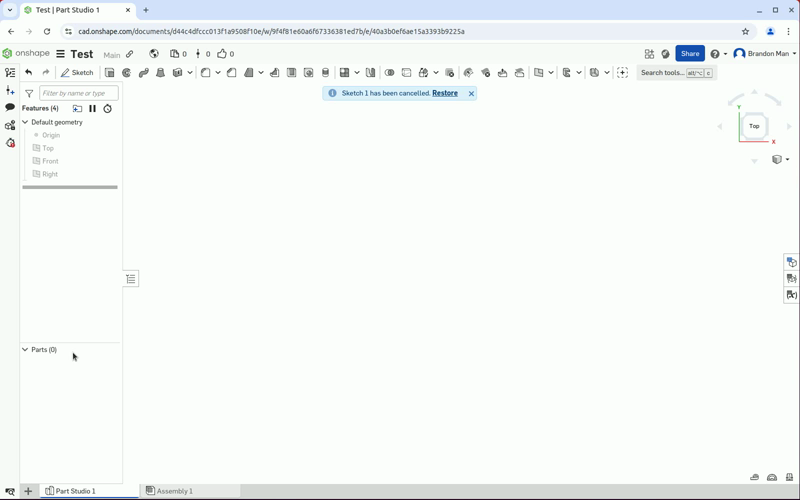
key_down(shift)
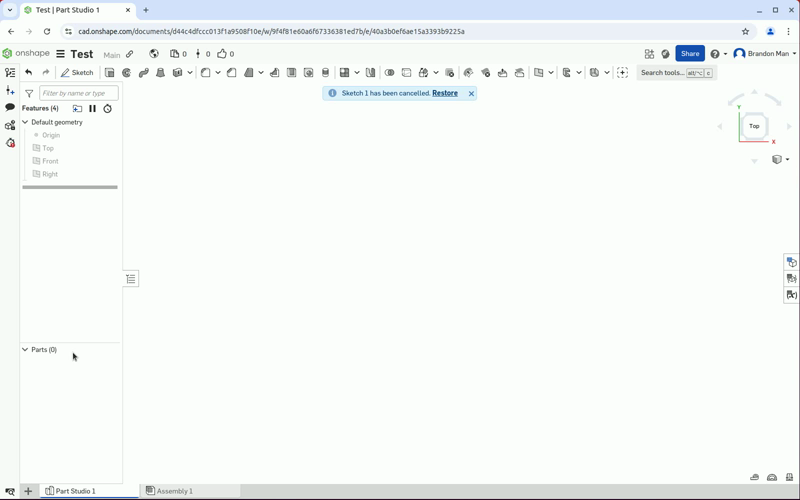
key(up)
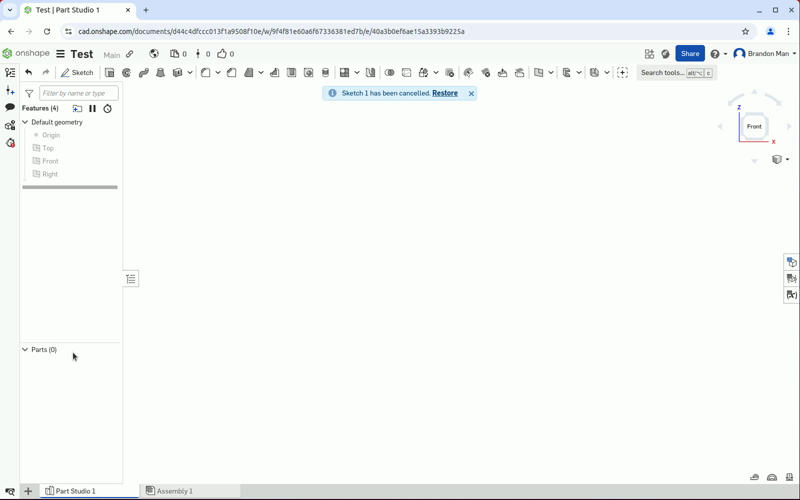
key_up(shift)
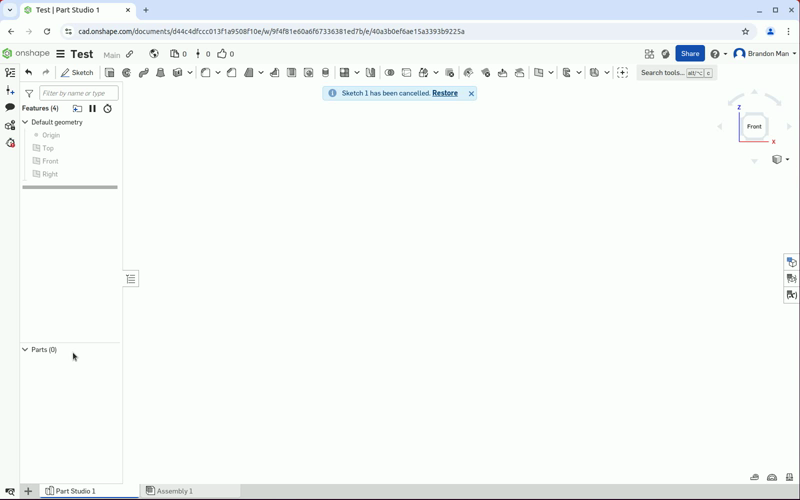
mouse_move(73, 352)
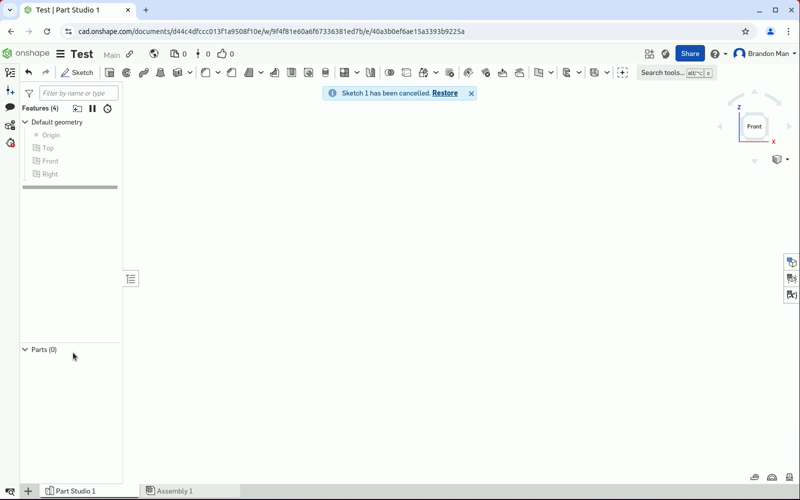
key(shift+y)
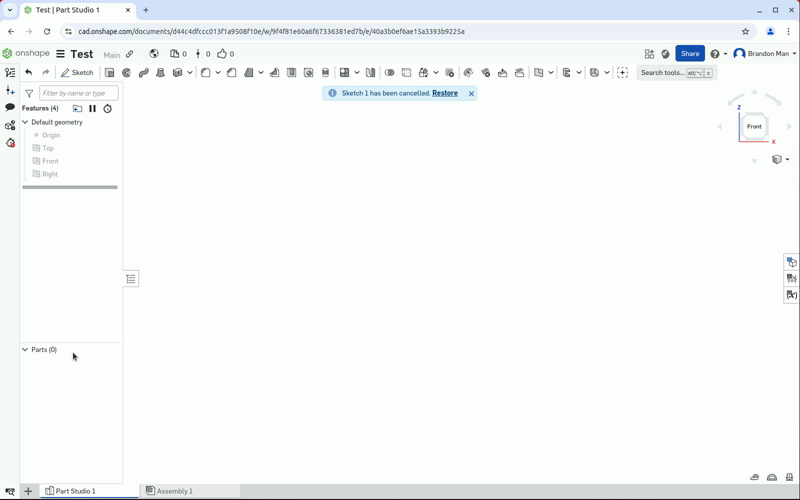
key(shift+s)
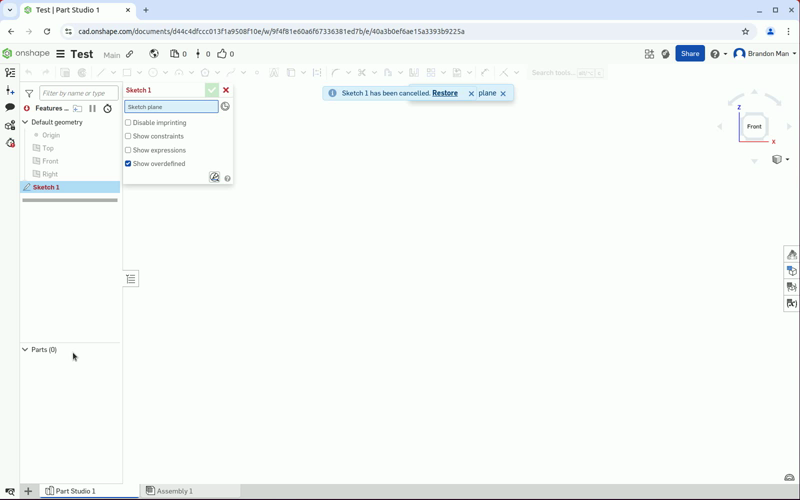
mouse_move(73, 163)
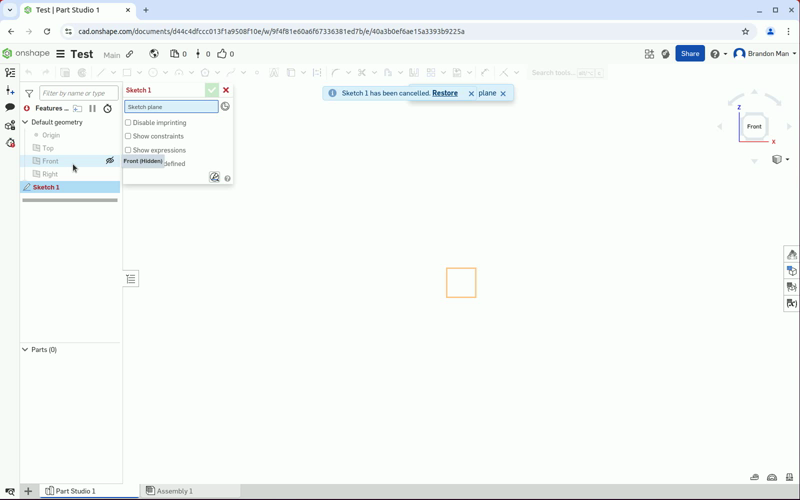
click(73, 163)
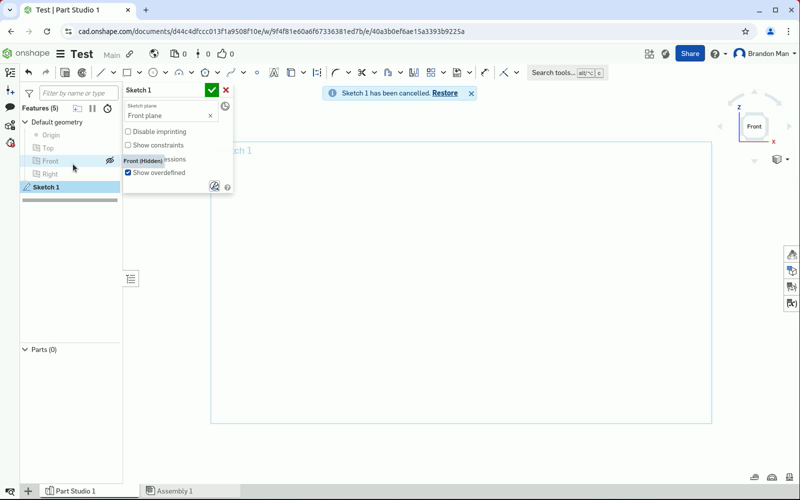
mouse_move(73, 352)
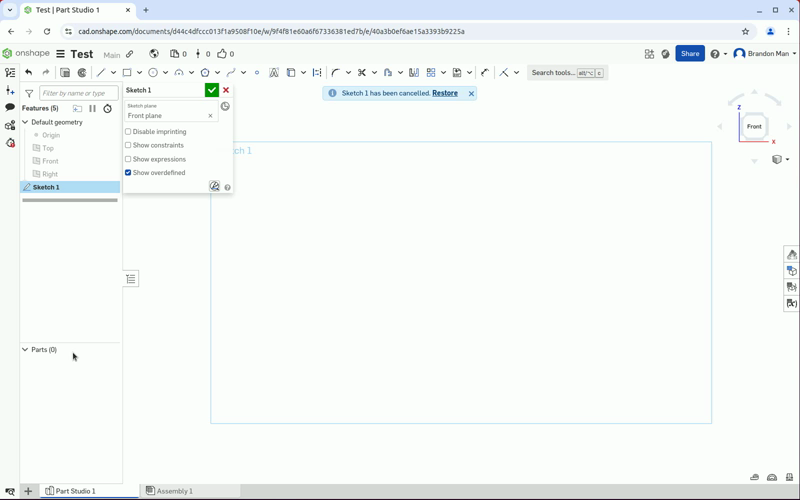
key(y)
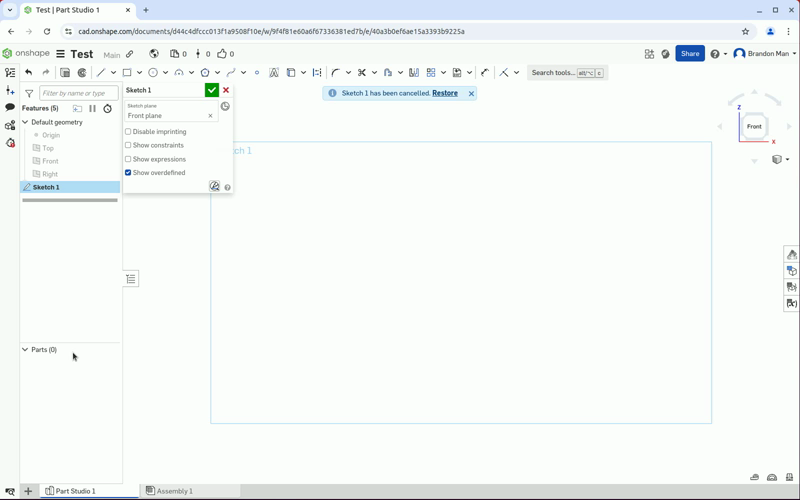
key(l)
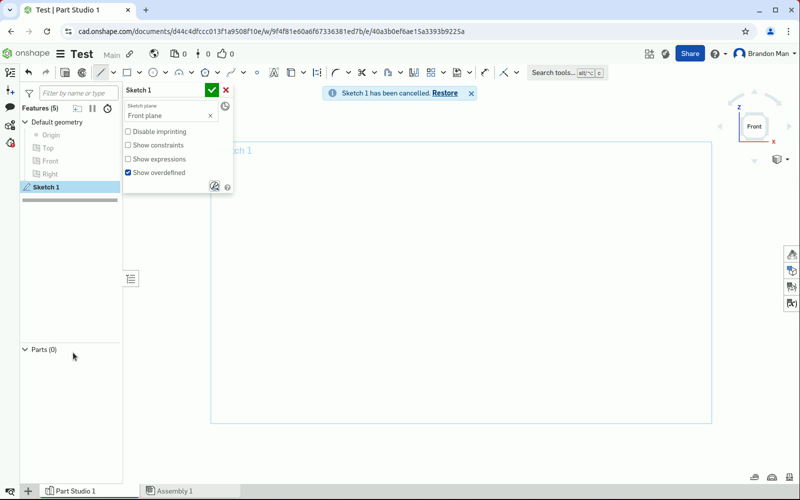
key_down(shift)
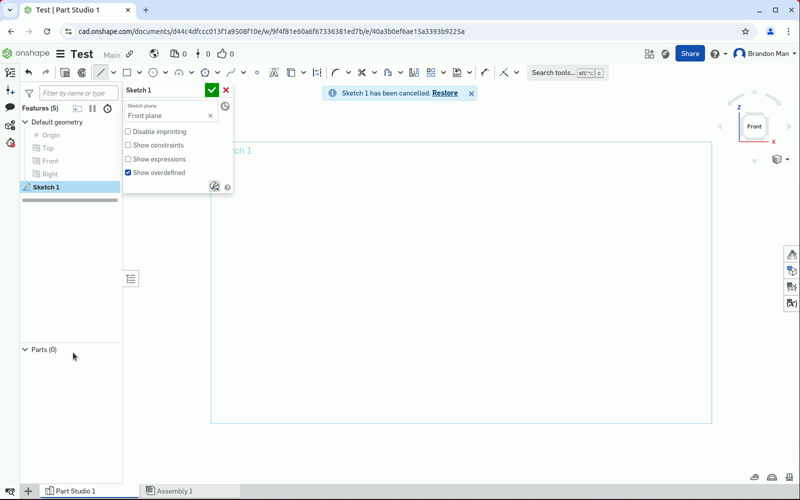
mouse_move(404, 339)
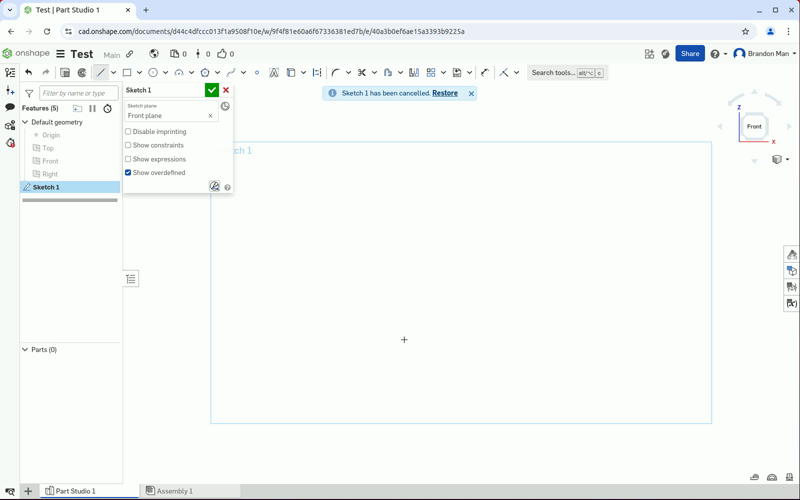
click(404, 339)
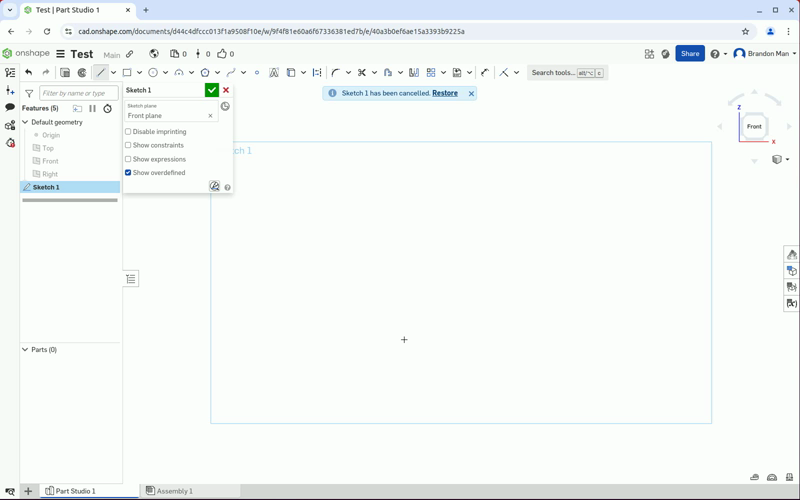
key_up(shift)
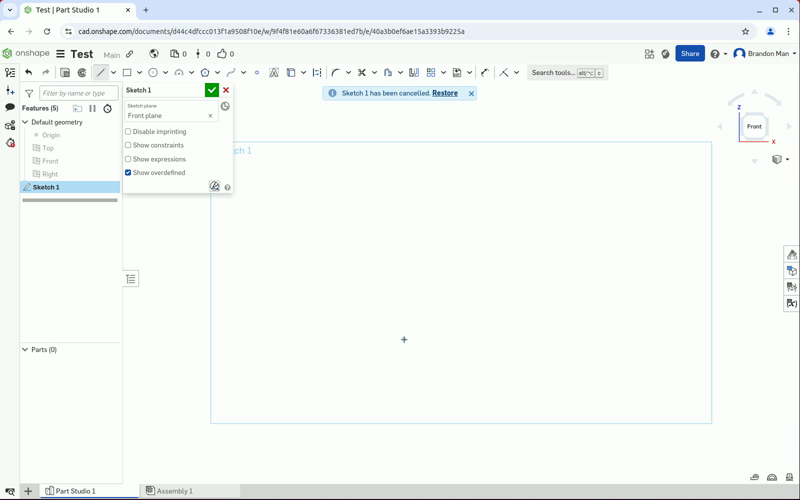
key_down(shift)
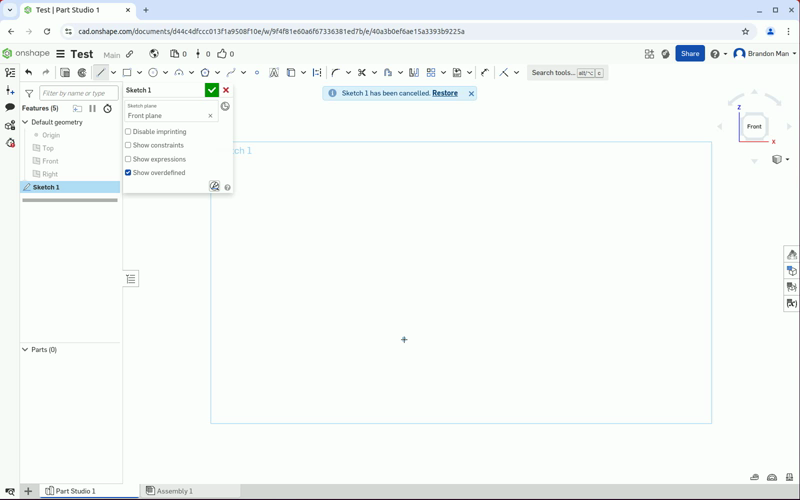
mouse_move(516, 339)
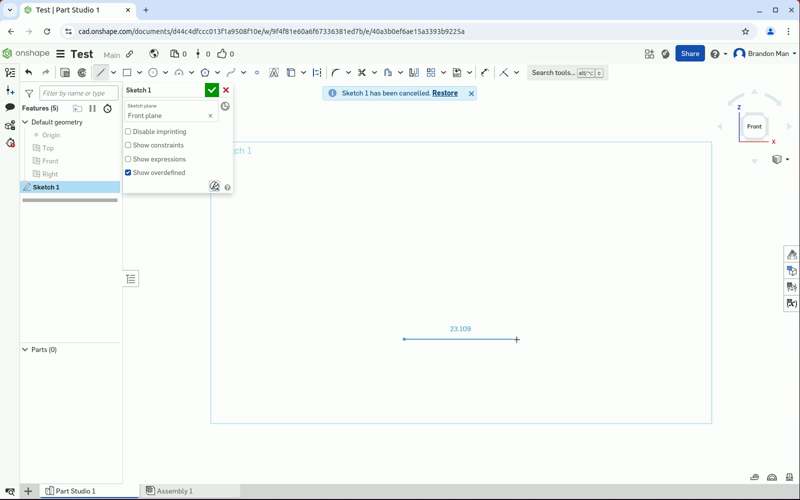
click(516, 339)
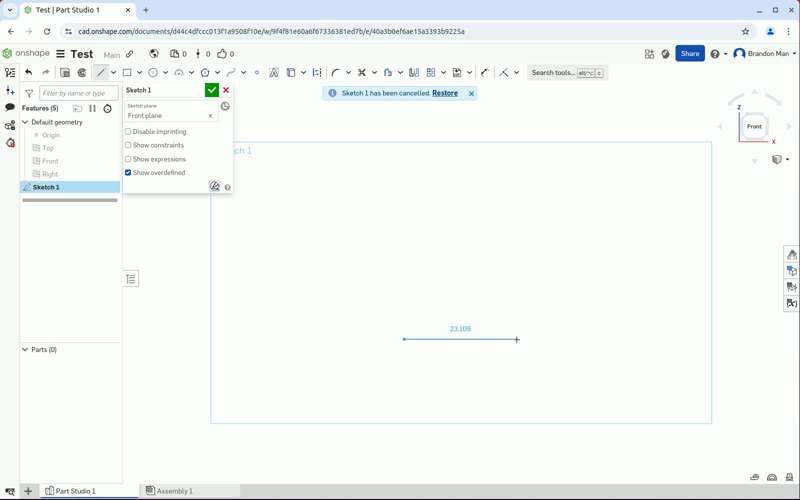
key_up(shift)
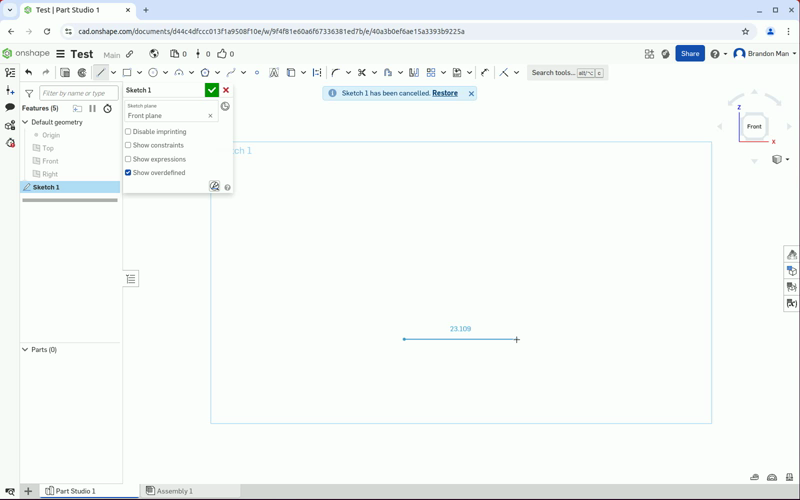
key_down(shift)
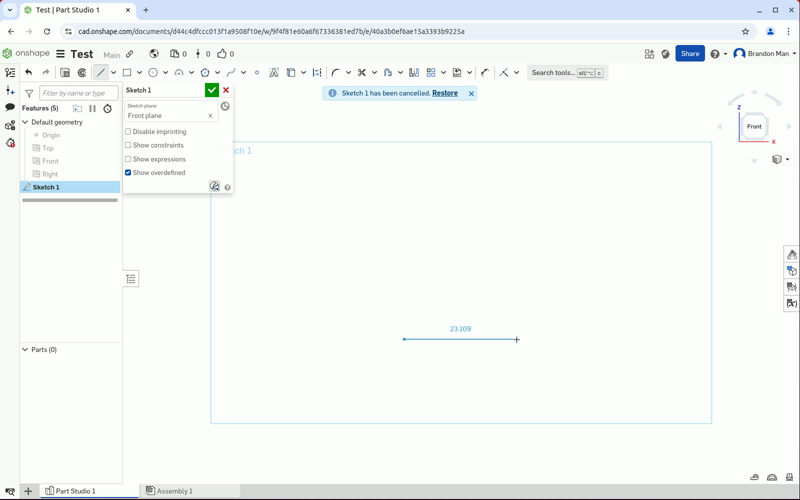
mouse_move(516, 226)
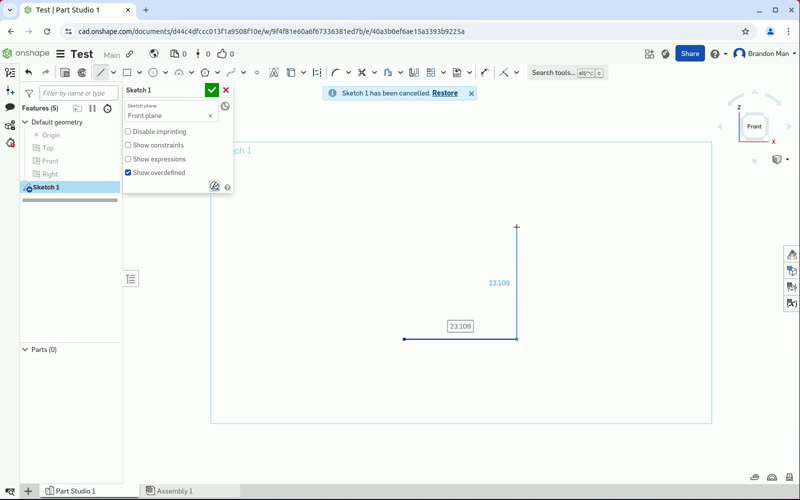
click(516, 226)
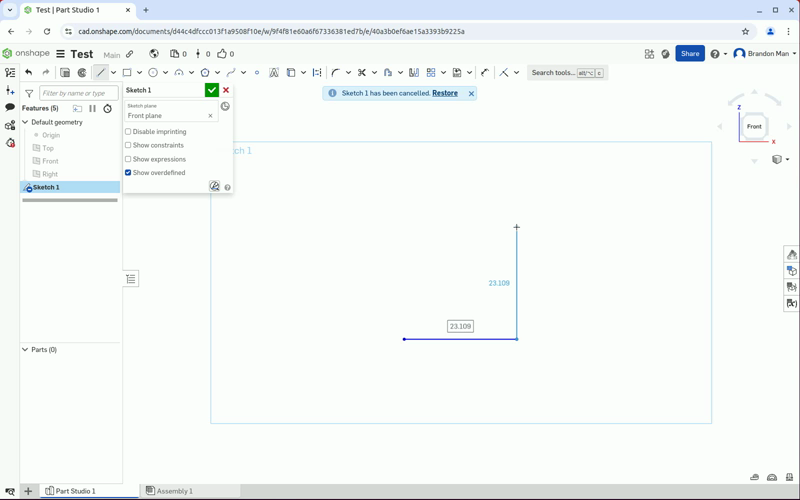
key_up(shift)
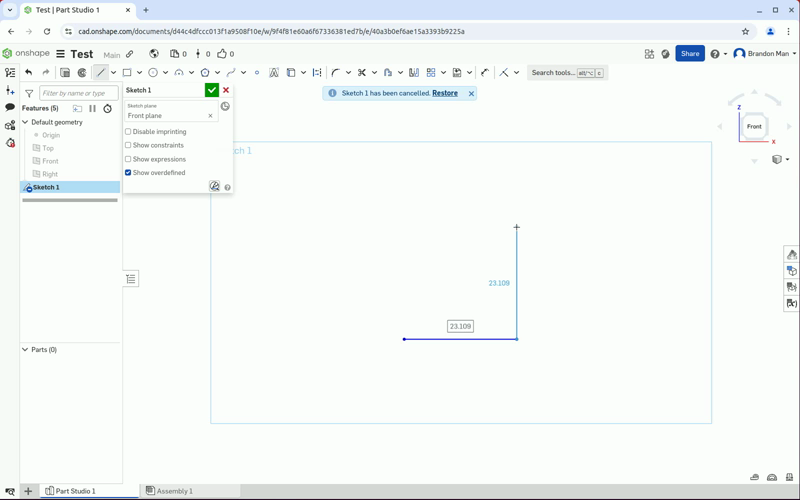
key_down(shift)
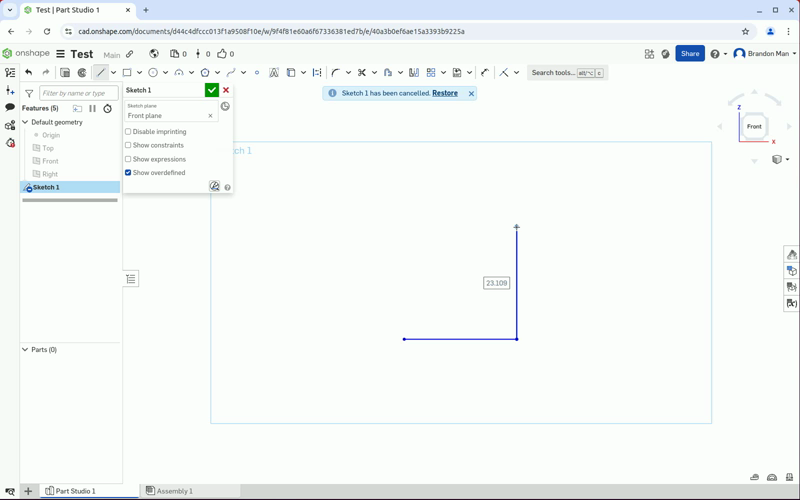
mouse_move(404, 226)
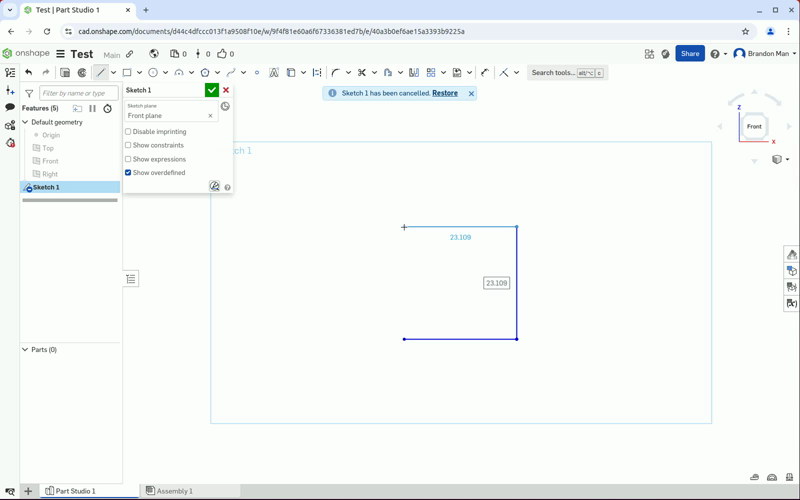
click(404, 226)
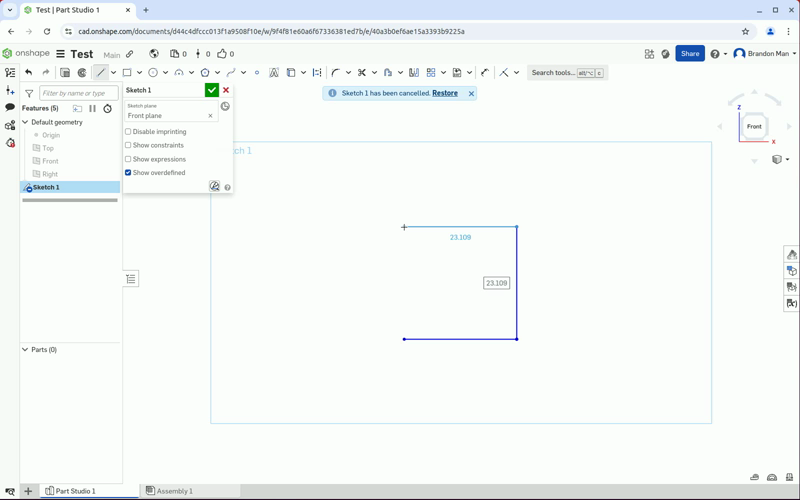
key_up(shift)
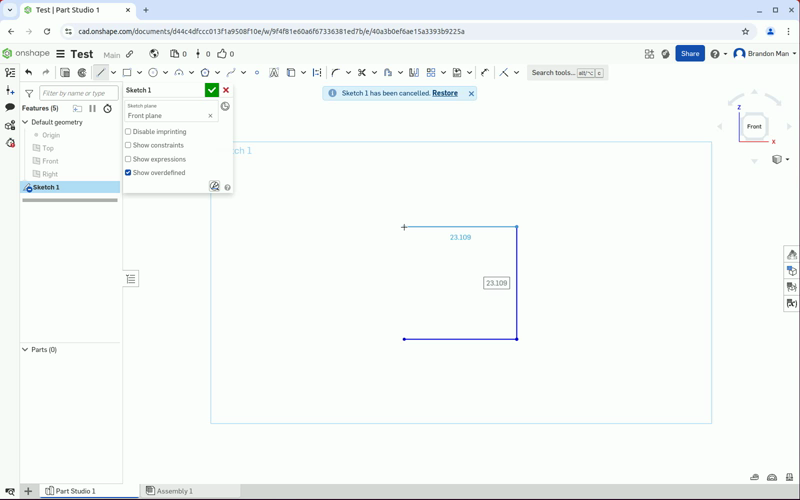
key_down(shift)
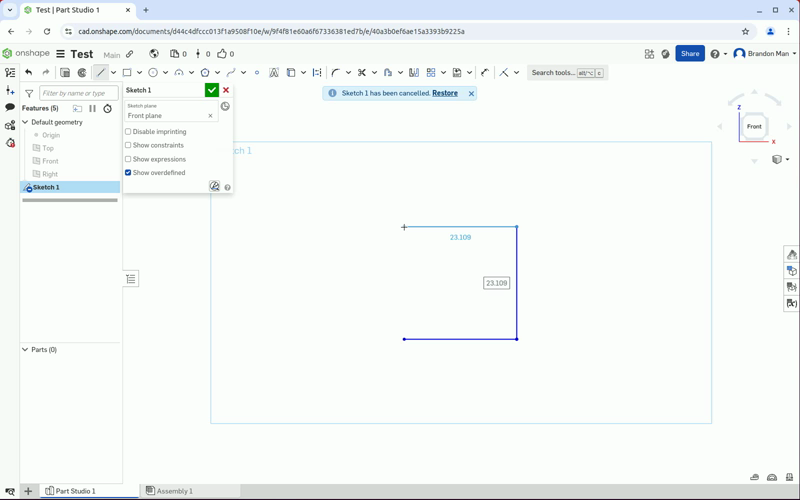
mouse_move(404, 339)
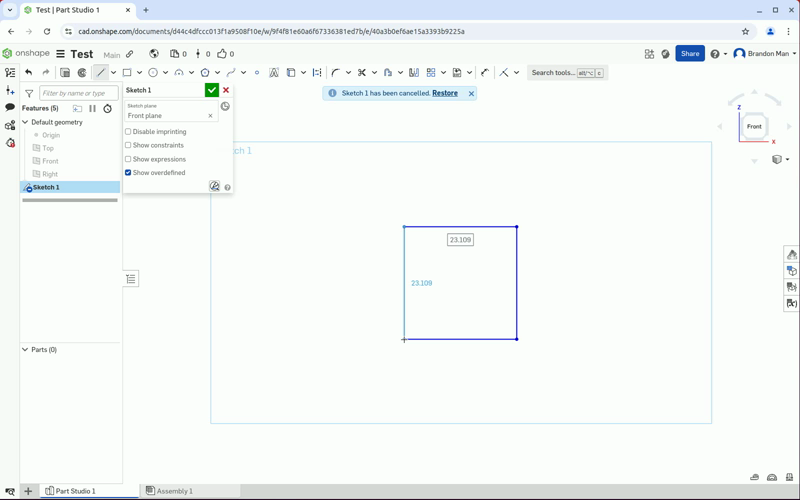
key_up(shift)
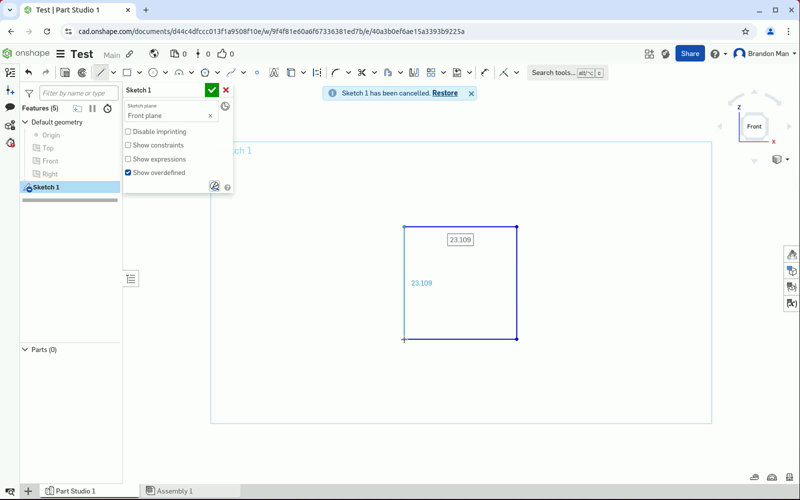
click(404, 339)
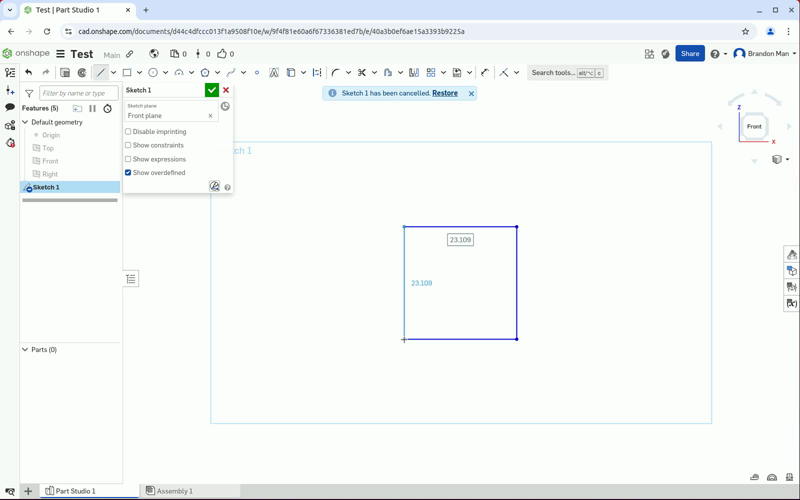
key(esc)
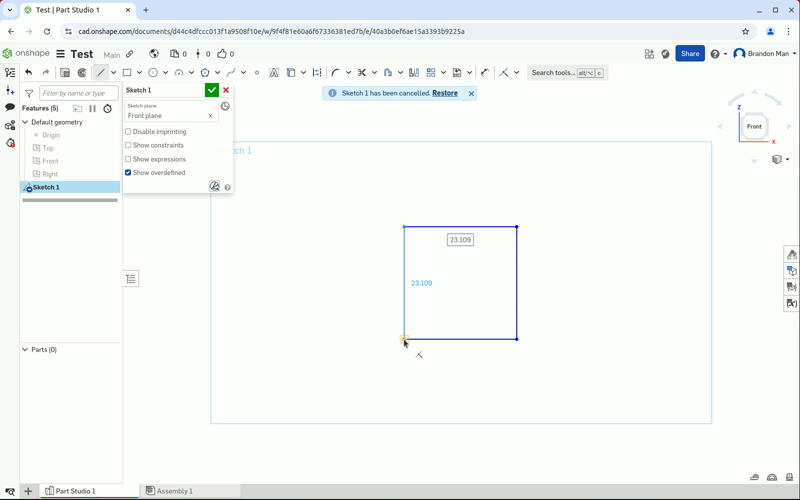
mouse_move(475, 258)
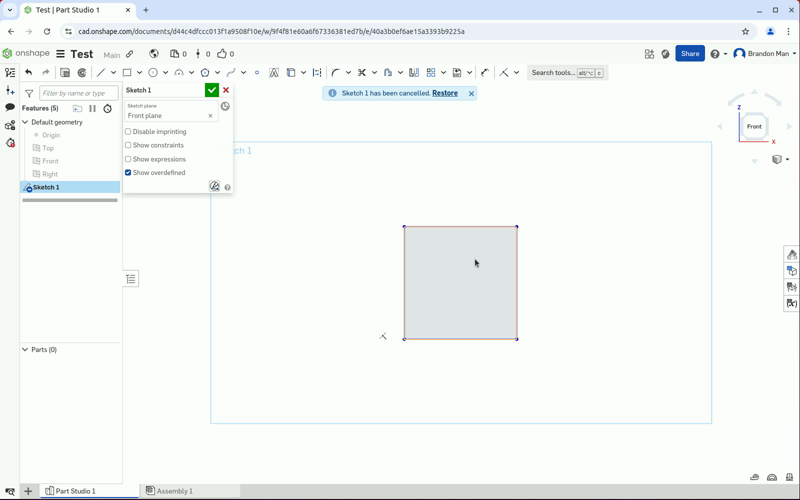
click(475, 258)
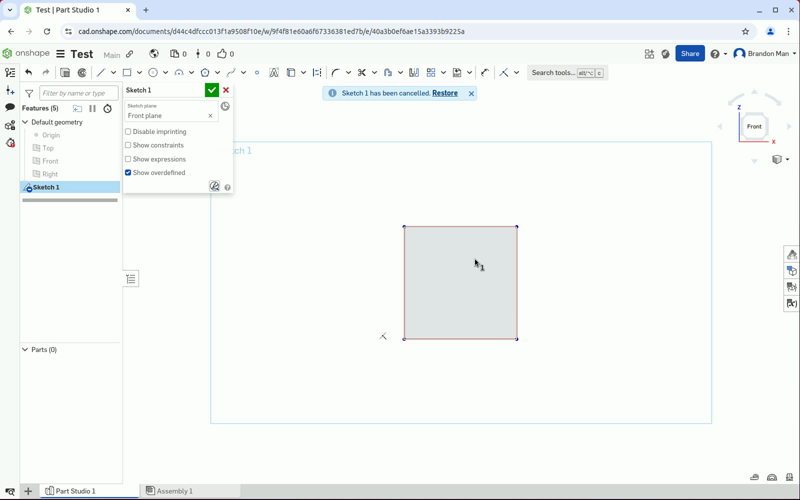
mouse_move(73, 352)
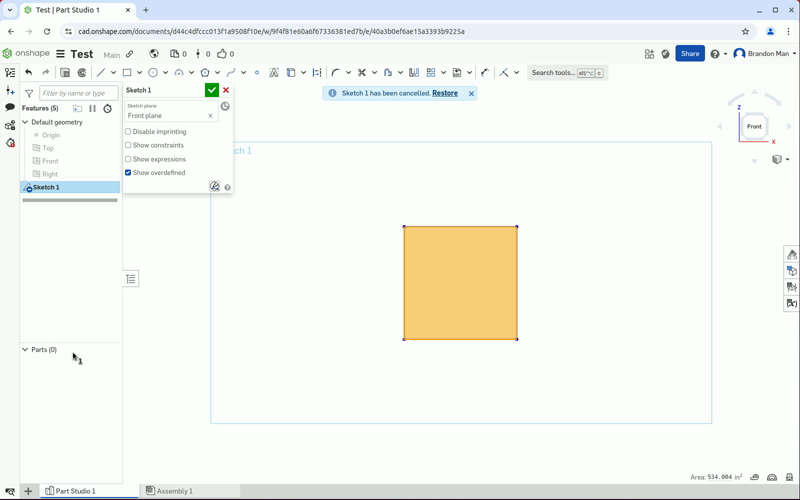
key(shift+y)
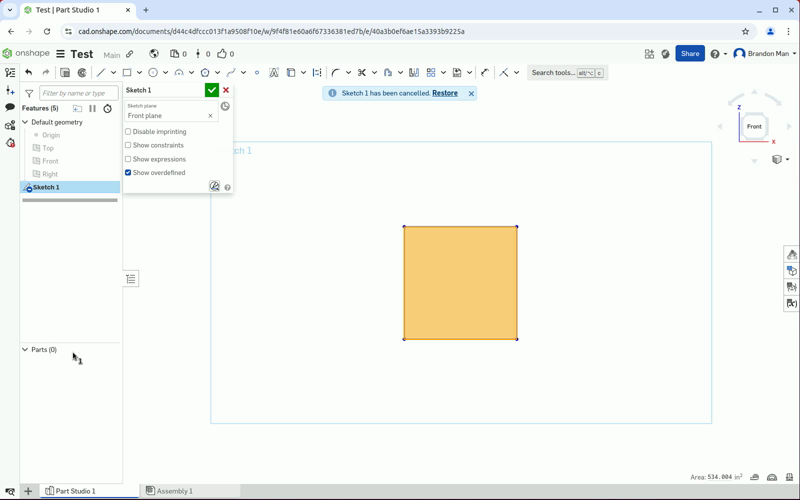
key(shift+e)
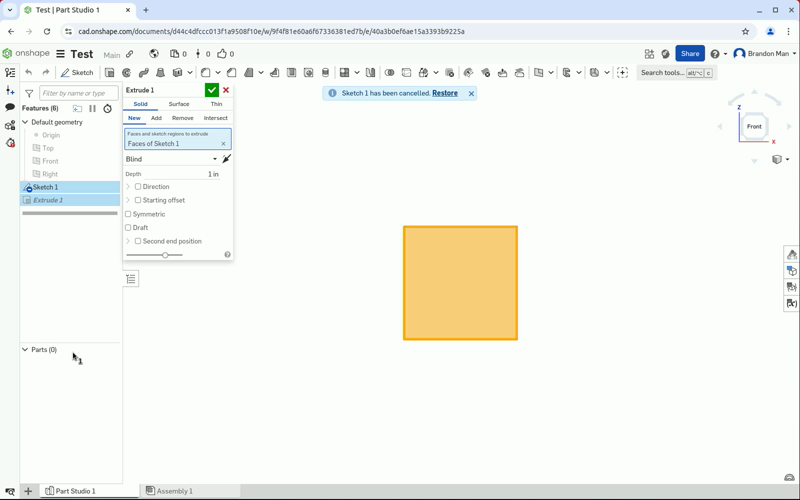
mouse_move(143, 106)
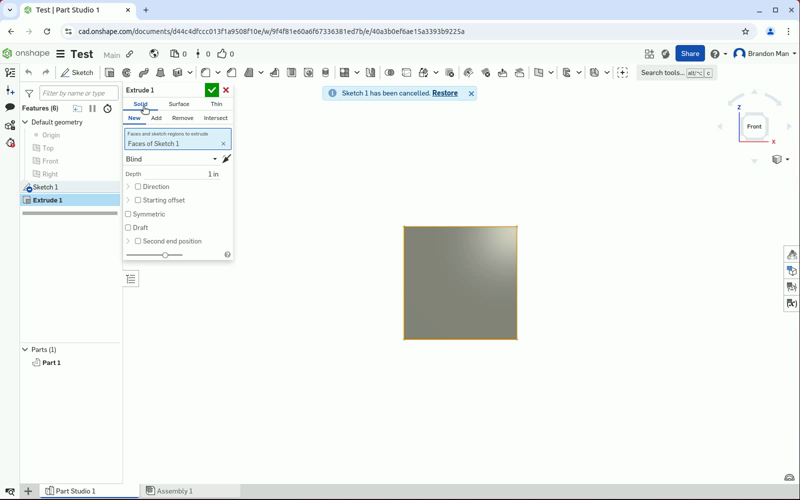
click(143, 106)
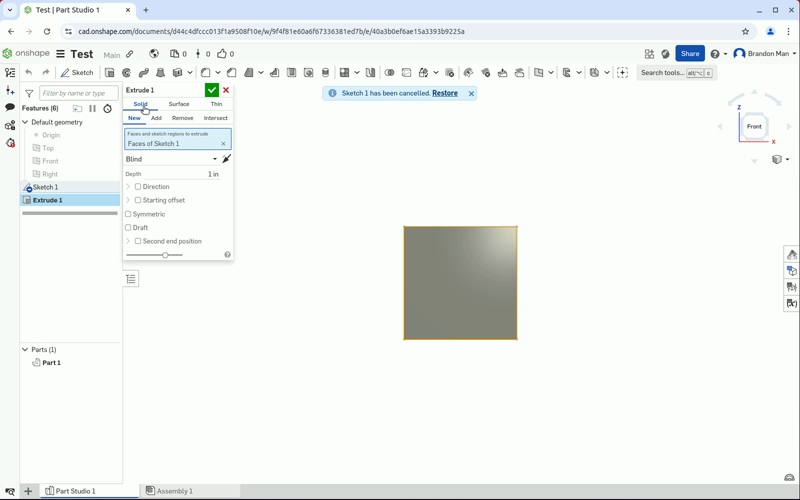
mouse_move(137, 120)
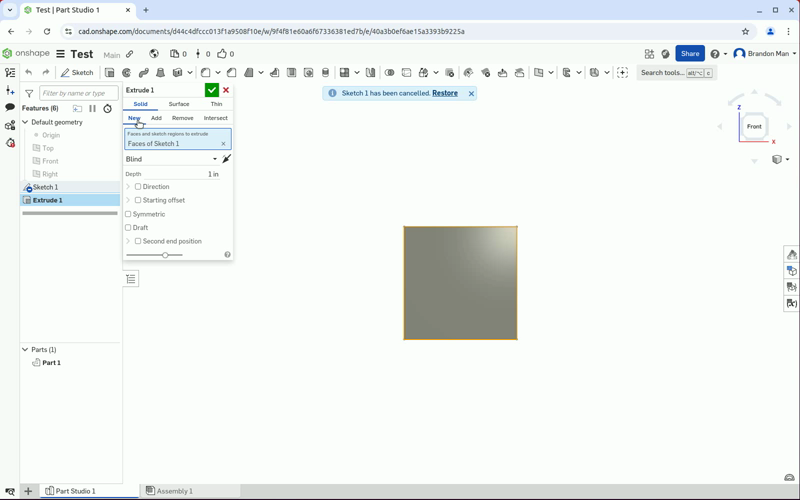
click(137, 120)
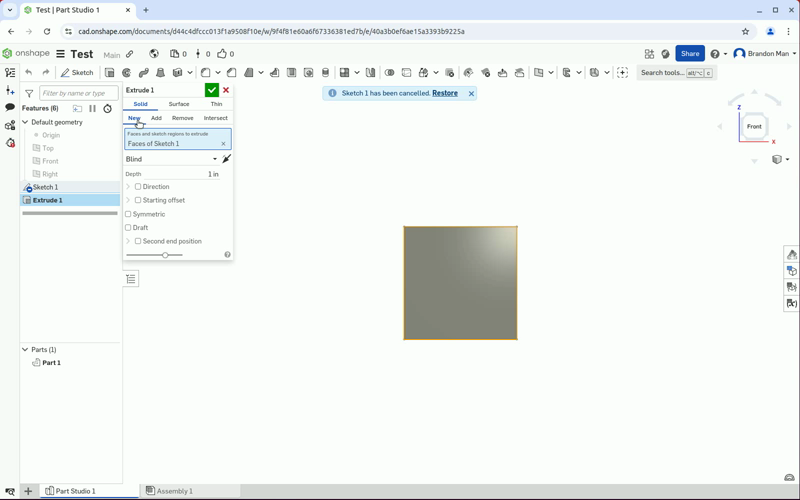
key(tab, 4)
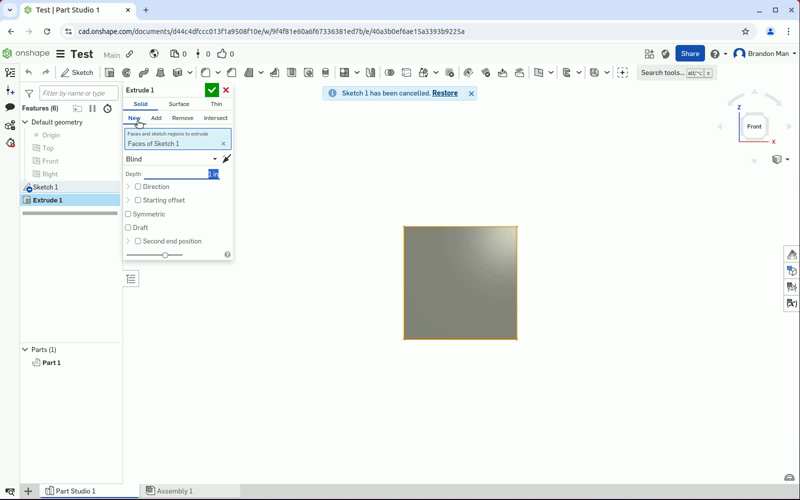
text(23.108)
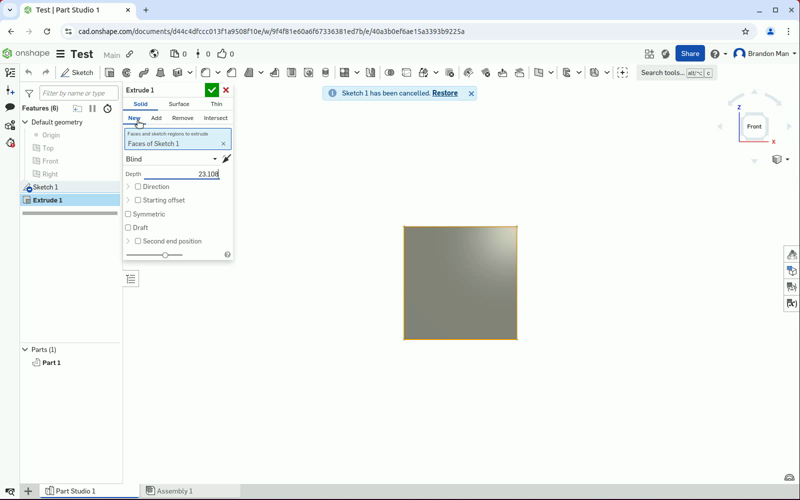
key(enter)
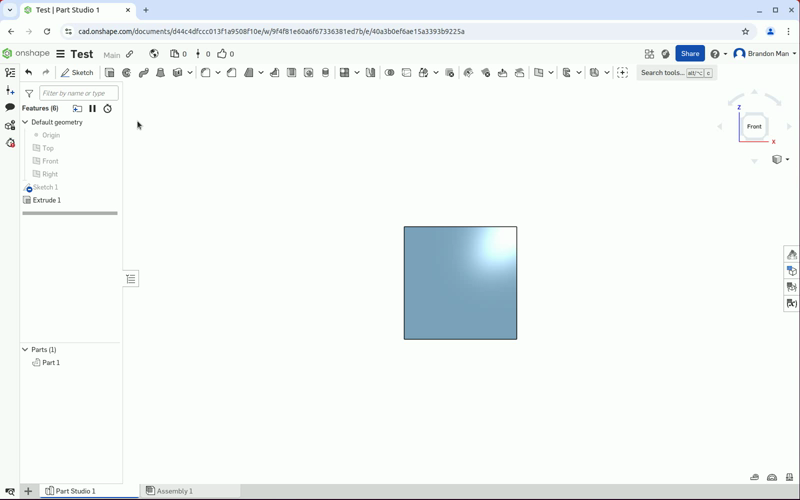
key(shift+h)
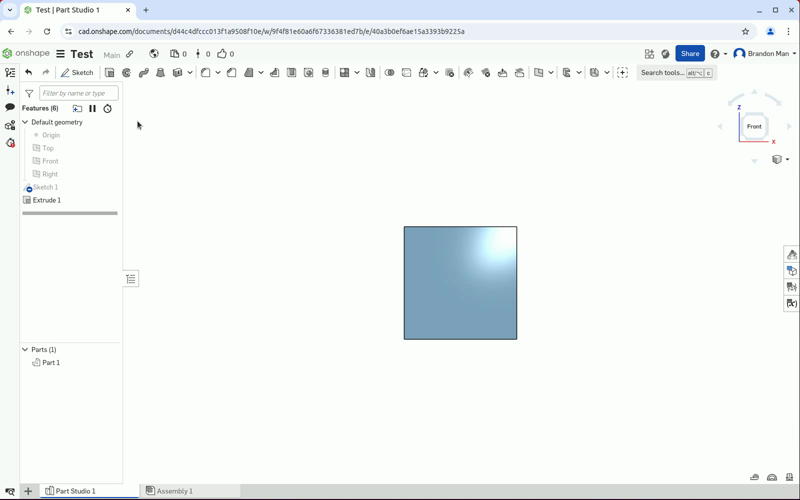
key(shift+h)
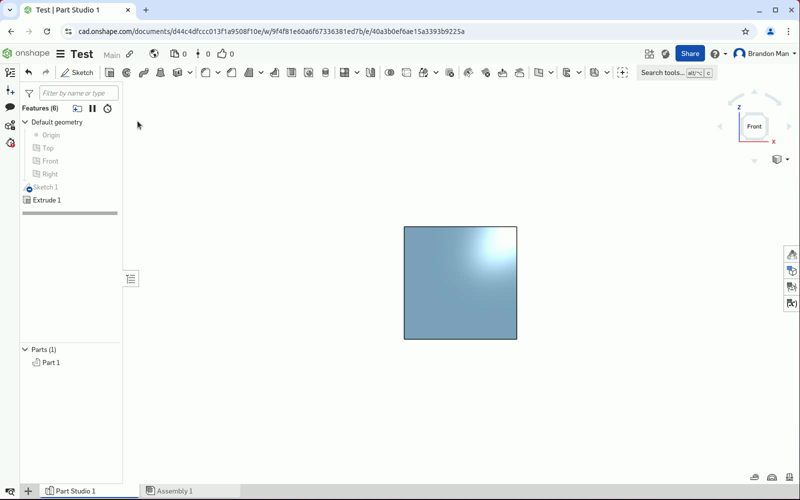
mouse_move(73, 189)
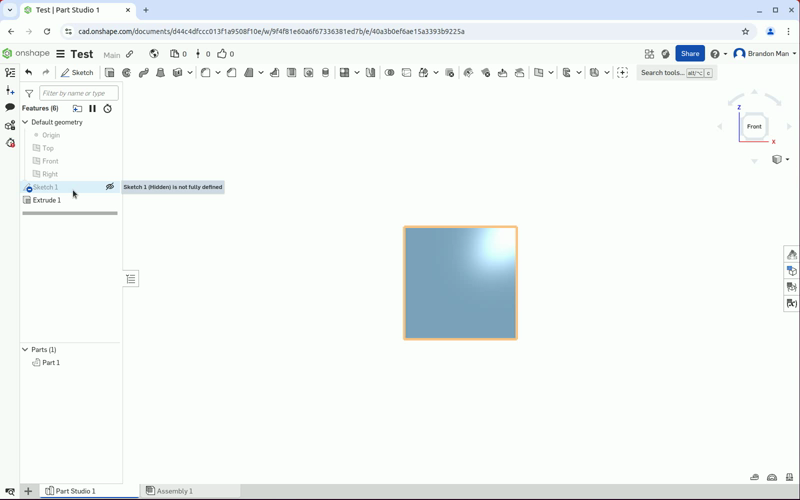
click(73, 189)
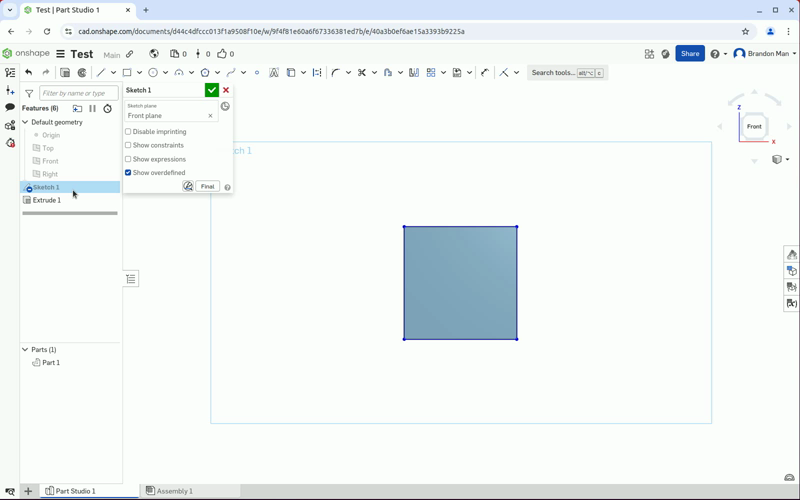
mouse_move(229, 92)
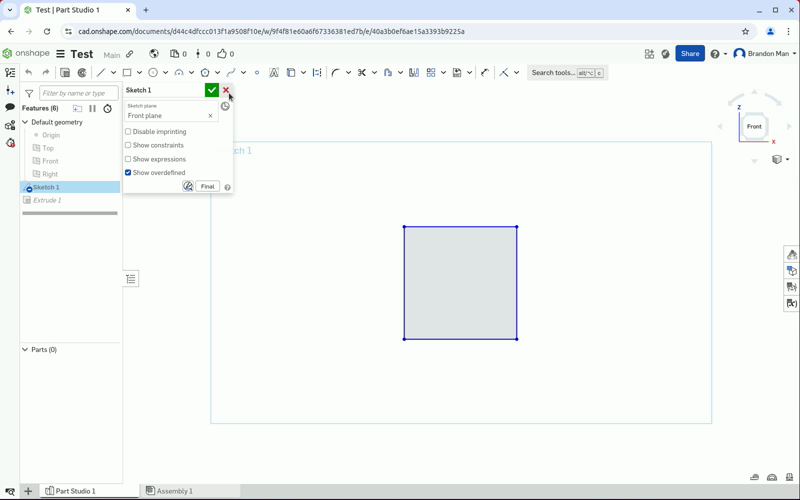
click(229, 92)
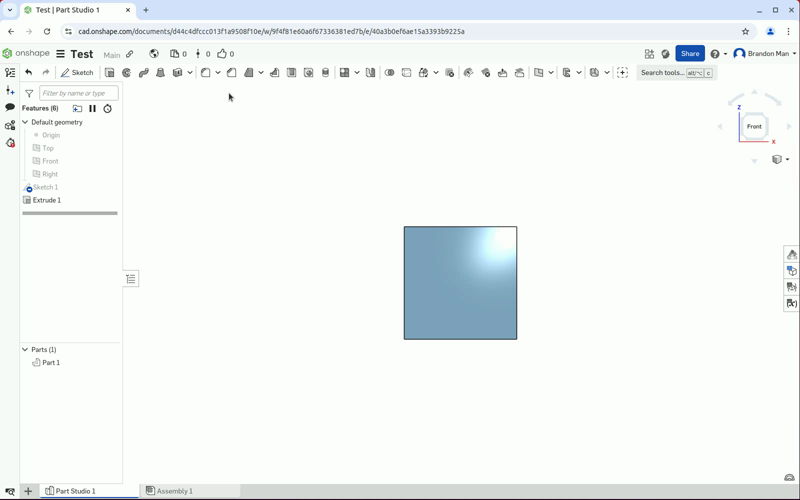
mouse_move(541, 75)
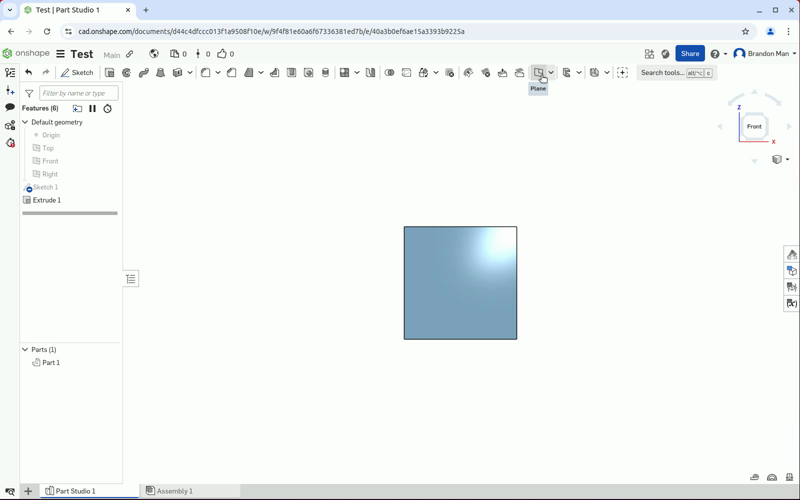
click(541, 75)
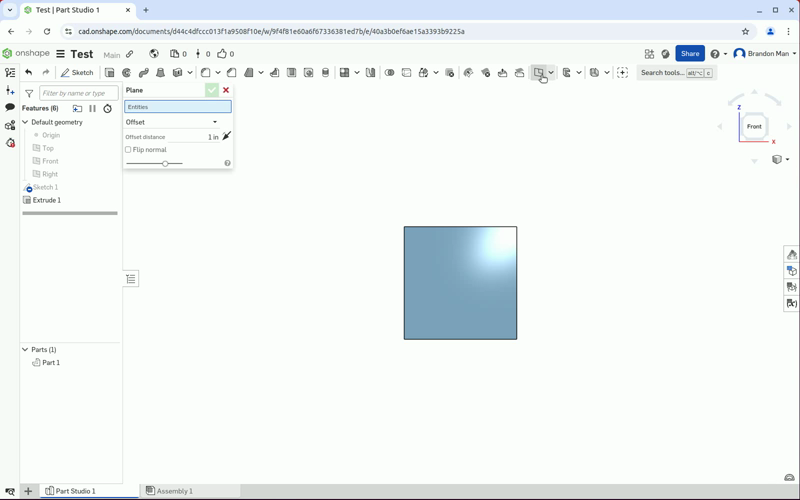
mouse_move(73, 163)
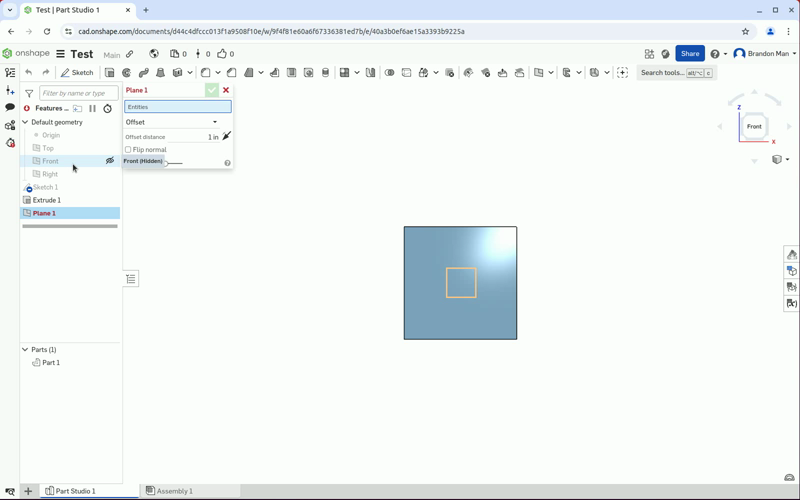
click(73, 163)
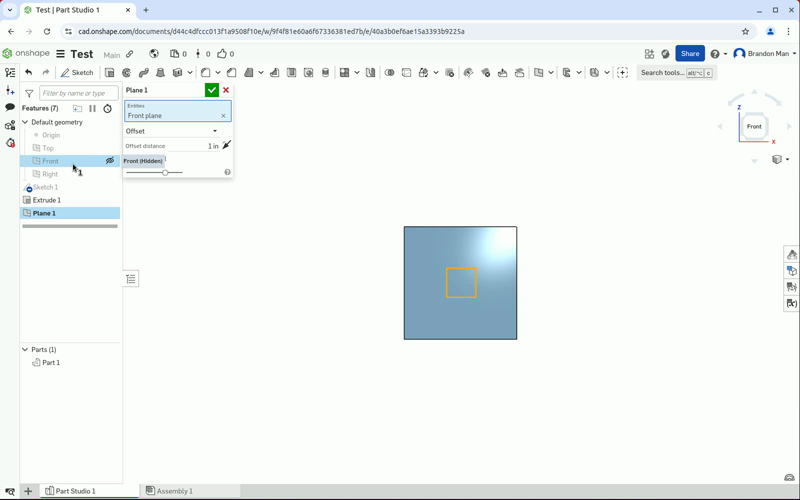
key(tab, 2)
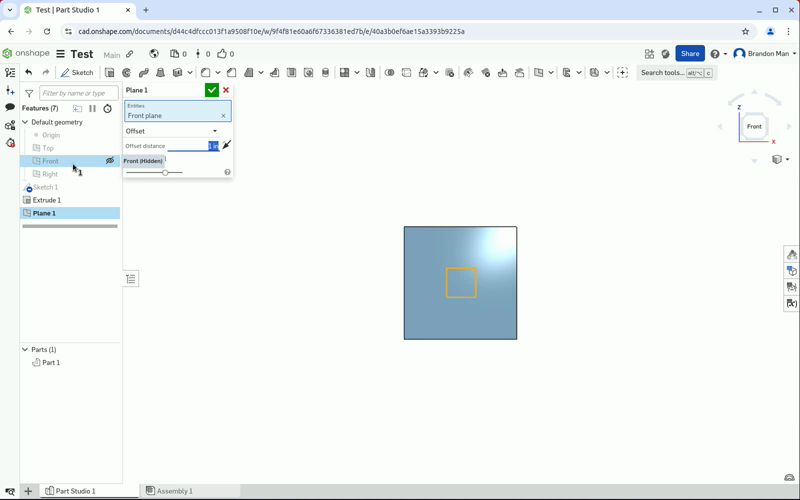
text(23.108)
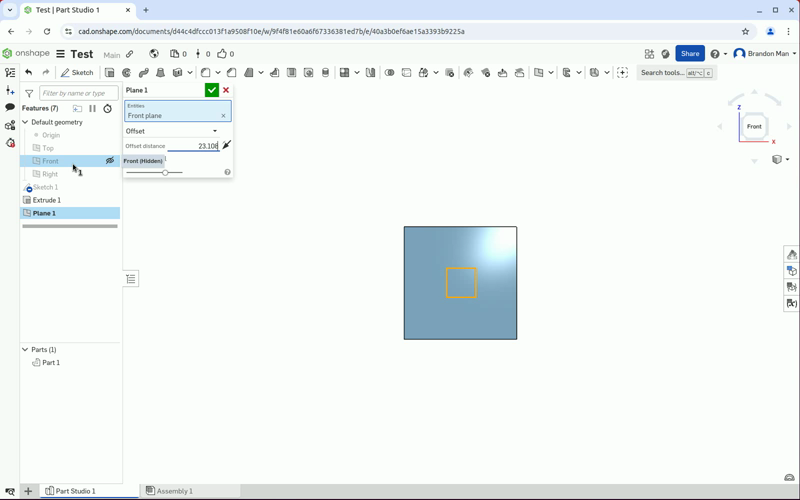
key(enter, 2)
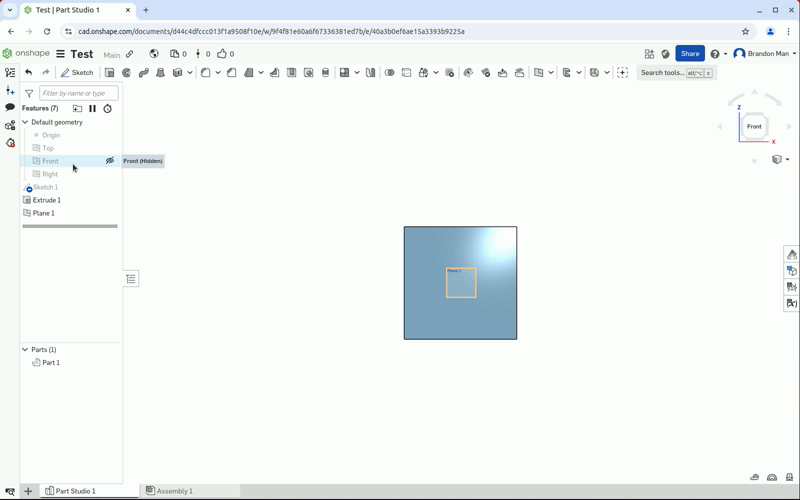
key(shift+s)
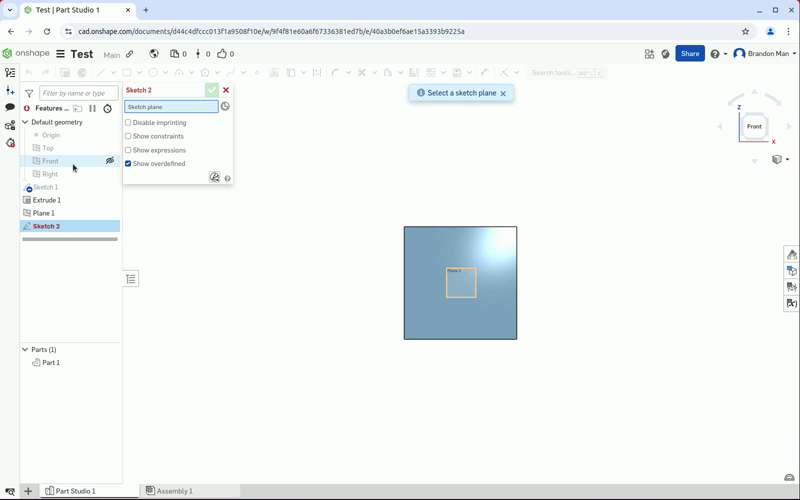
mouse_move(73, 215)
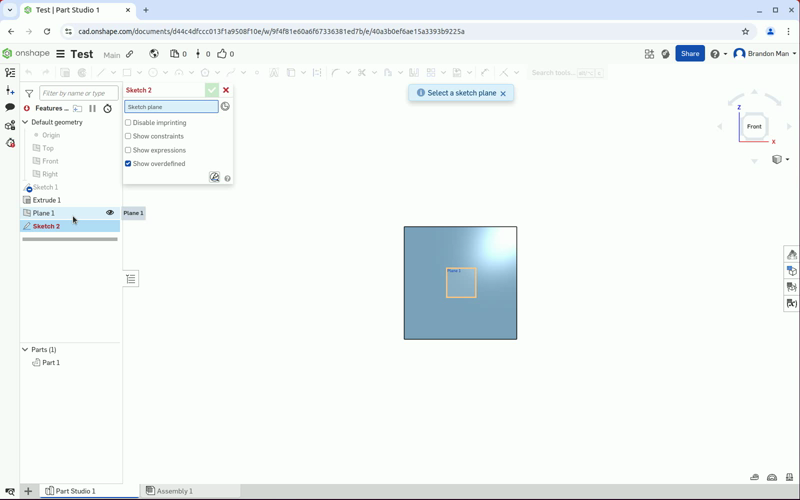
click(73, 215)
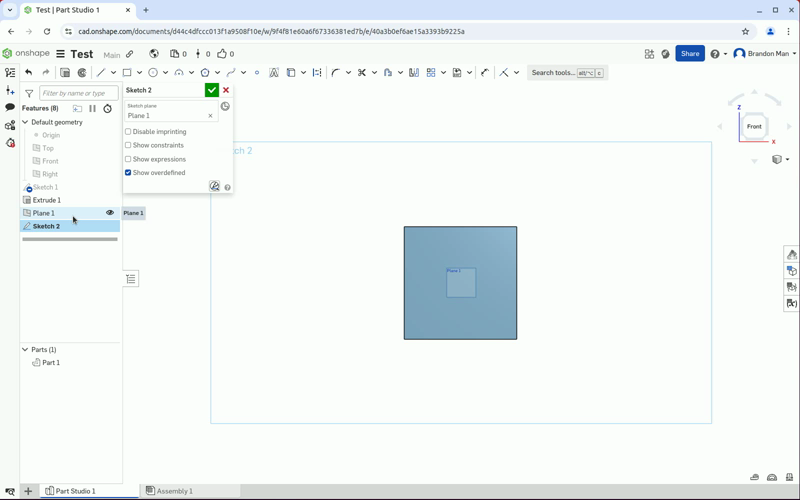
mouse_move(73, 352)
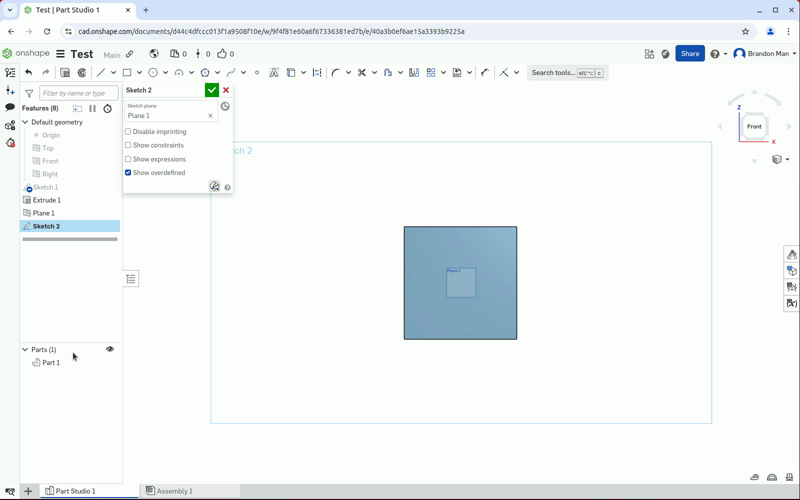
key(y)
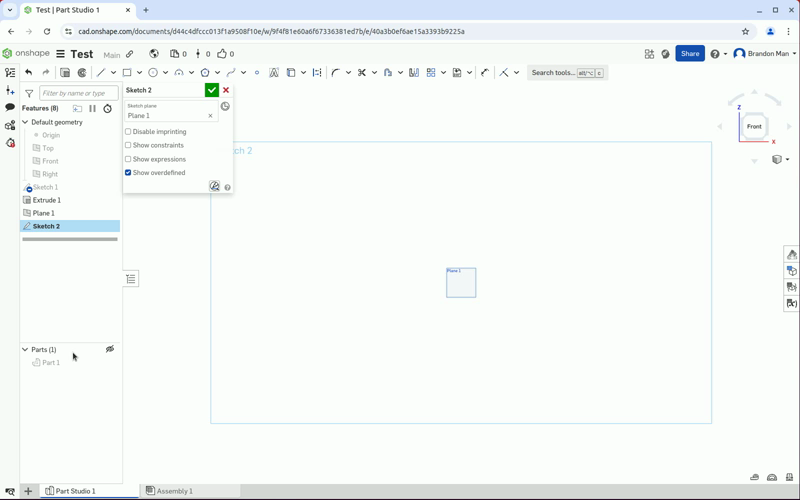
key(l)
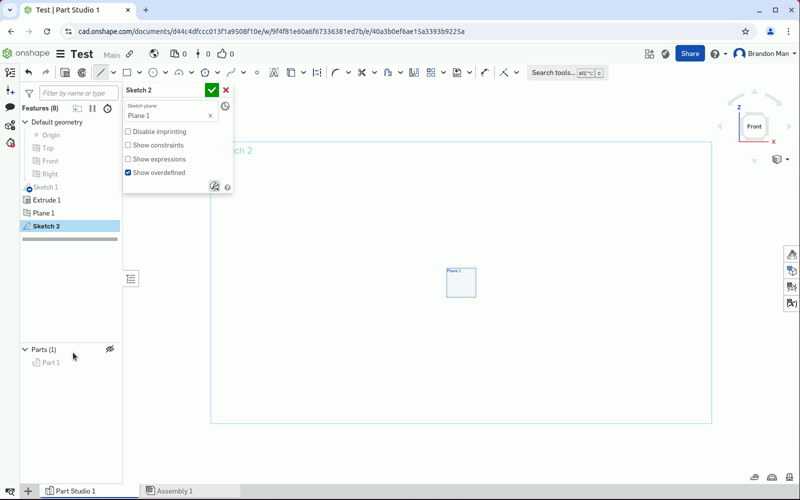
key_down(shift)
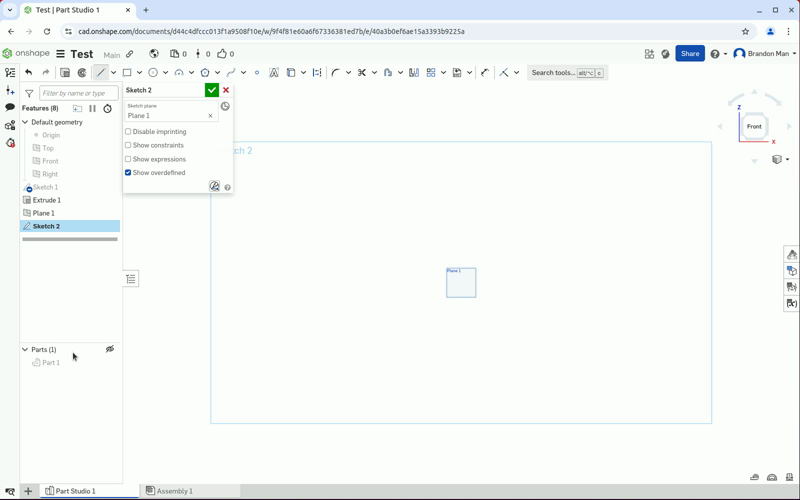
mouse_move(410, 333)
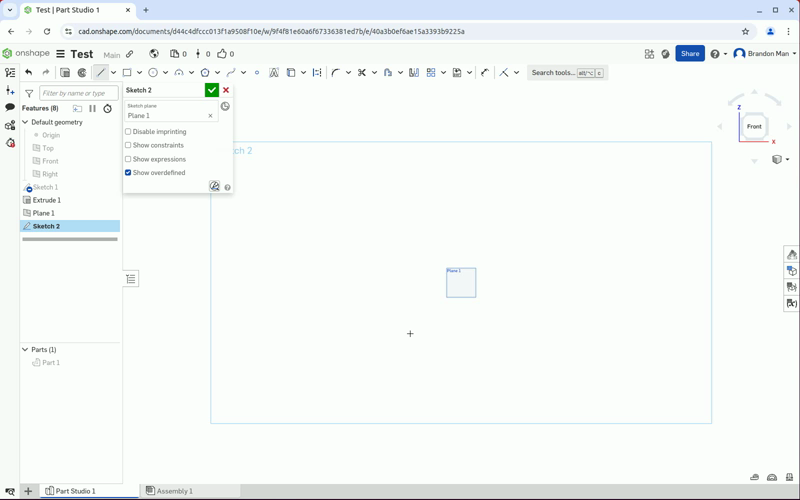
click(410, 333)
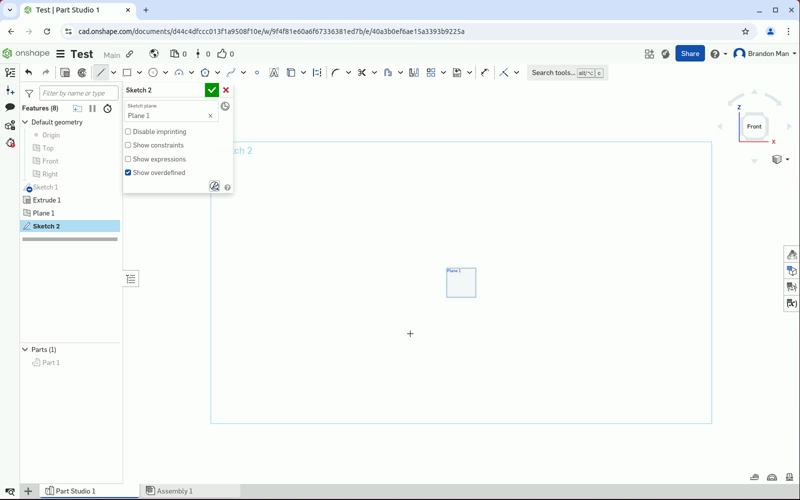
key_up(shift)
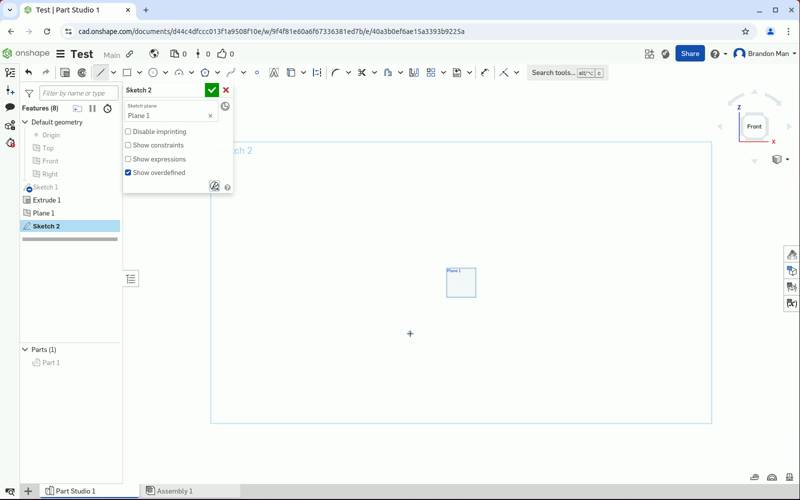
key_down(shift)
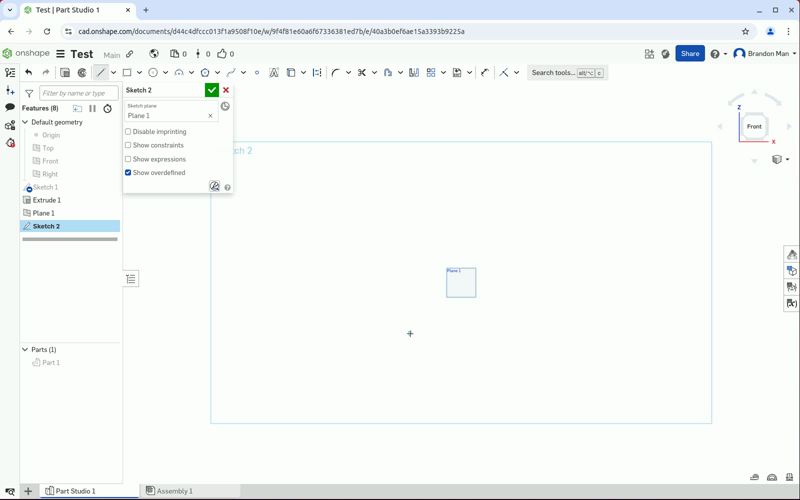
mouse_move(511, 333)
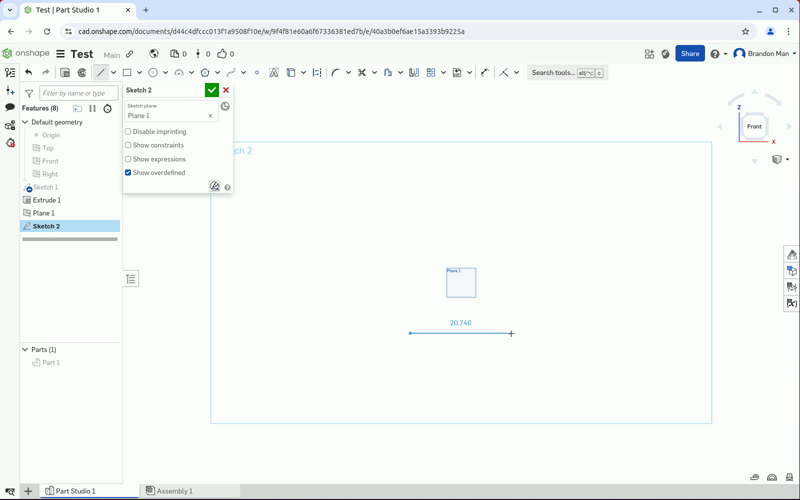
click(511, 333)
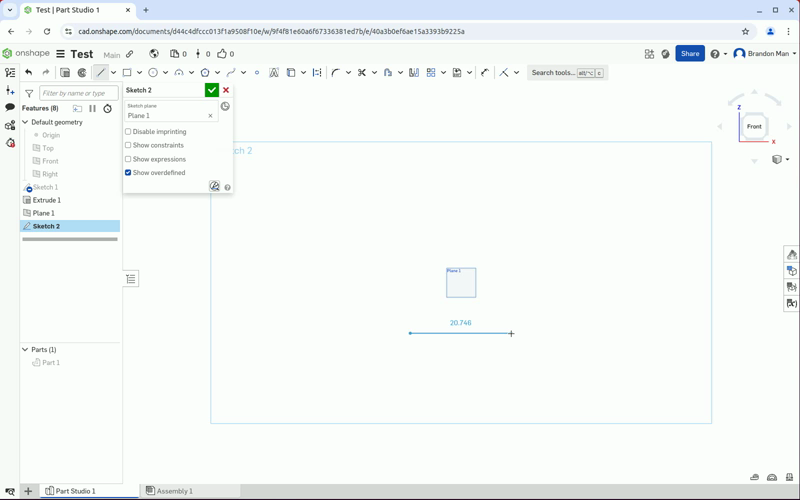
key_up(shift)
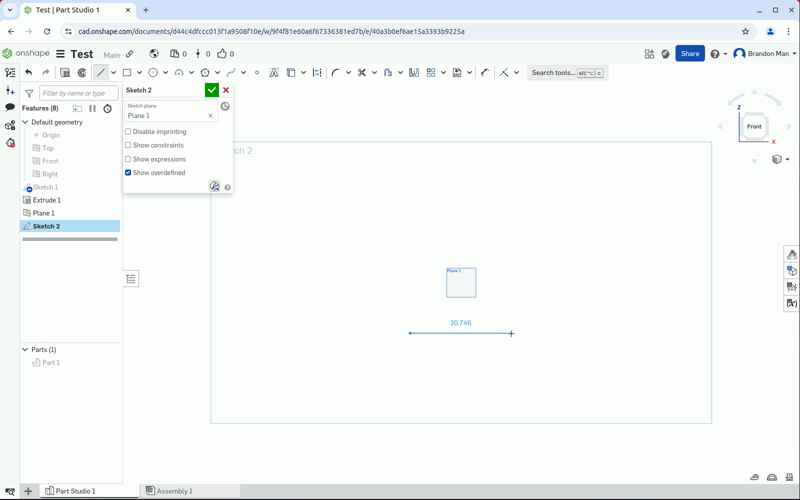
key_down(shift)
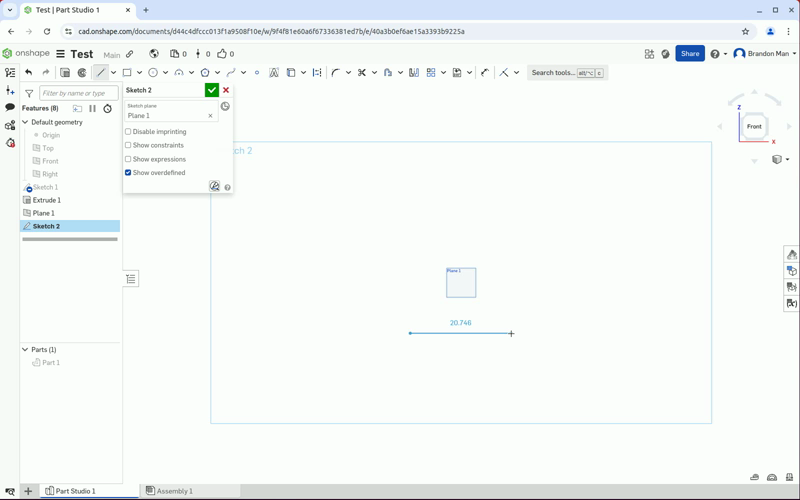
mouse_move(511, 232)
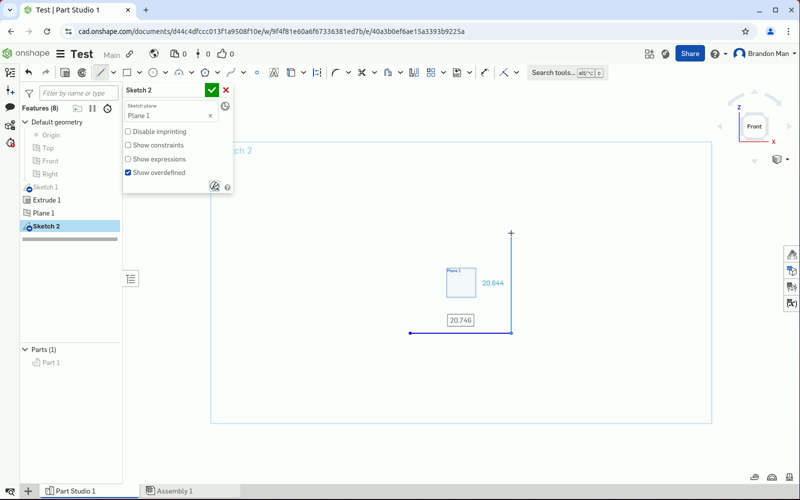
click(511, 232)
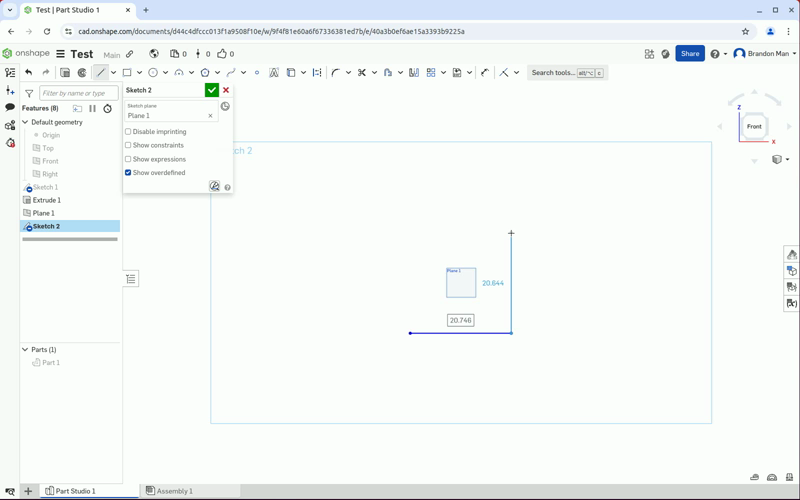
key_up(shift)
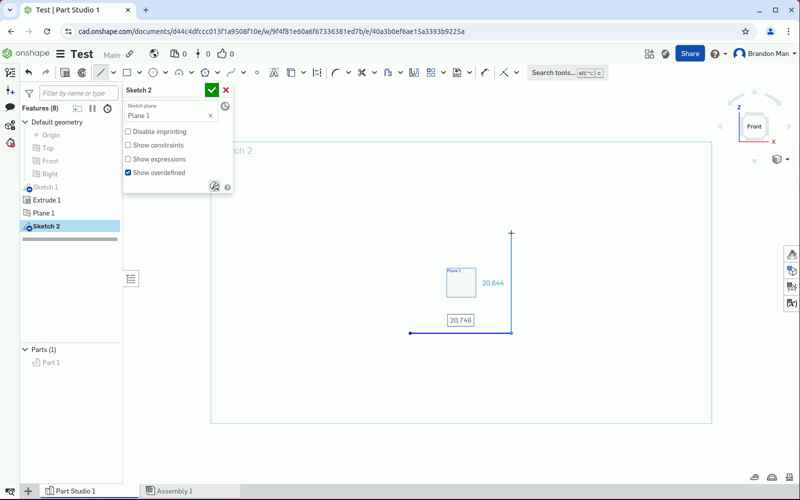
key_down(shift)
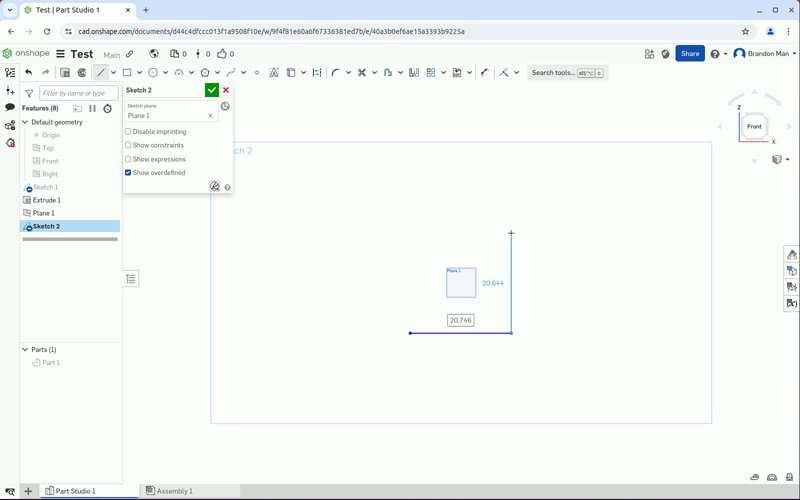
mouse_move(410, 232)
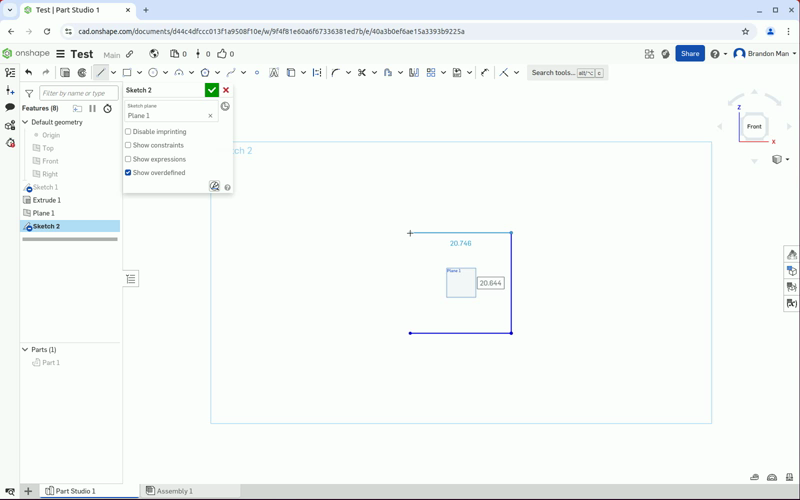
click(410, 232)
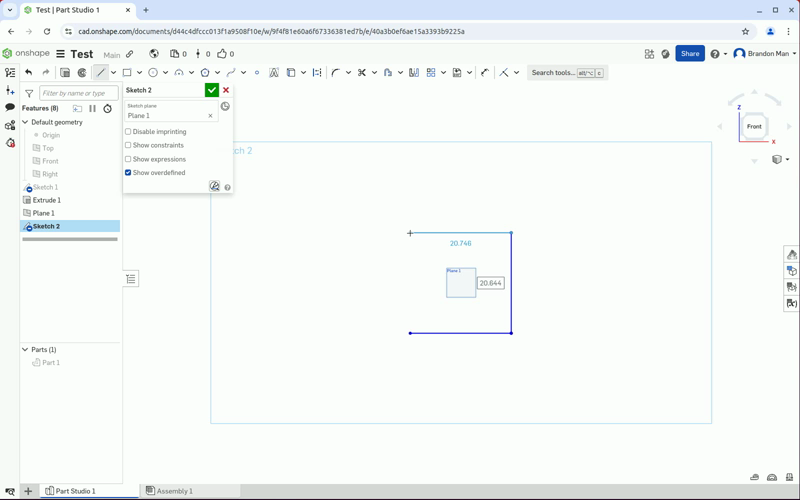
key_up(shift)
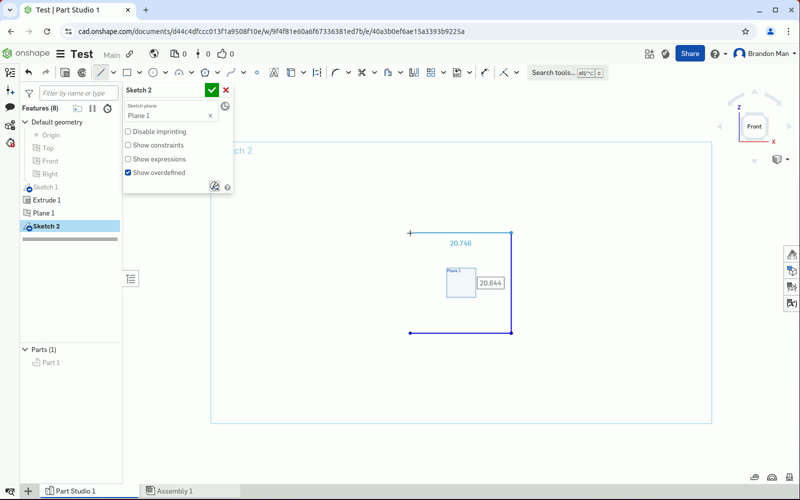
key_down(shift)
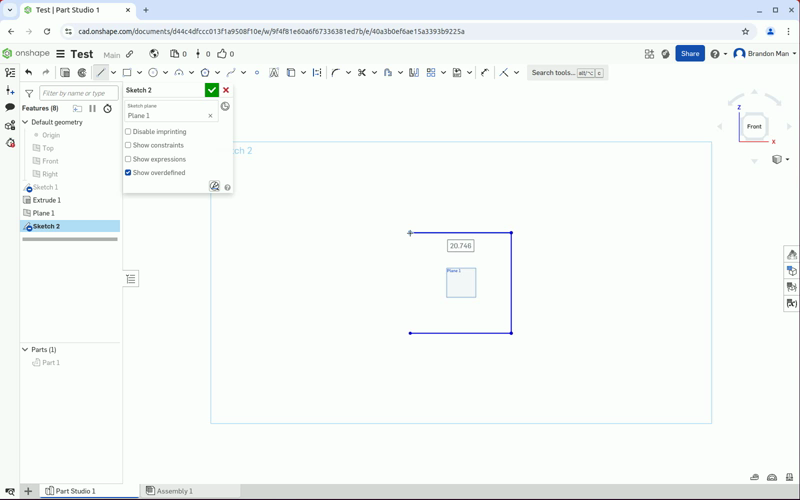
mouse_move(410, 333)
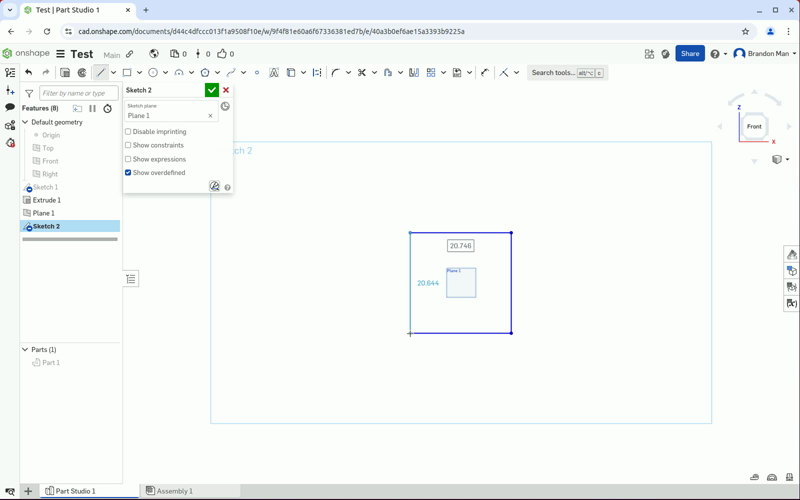
key_up(shift)
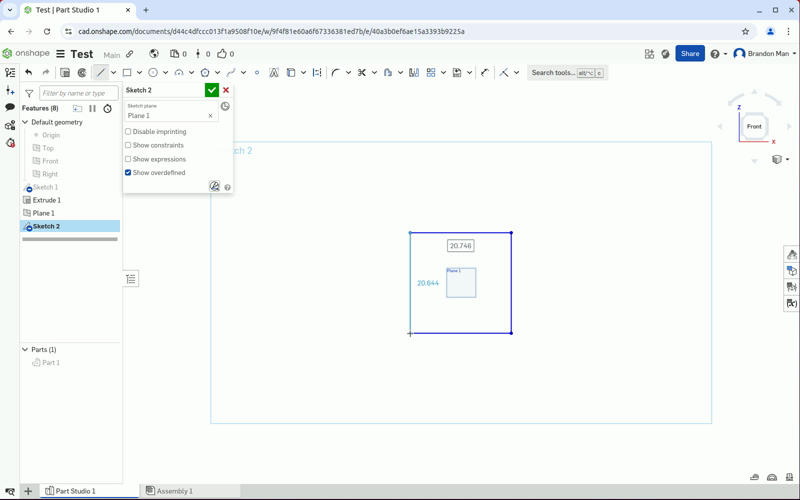
click(410, 333)
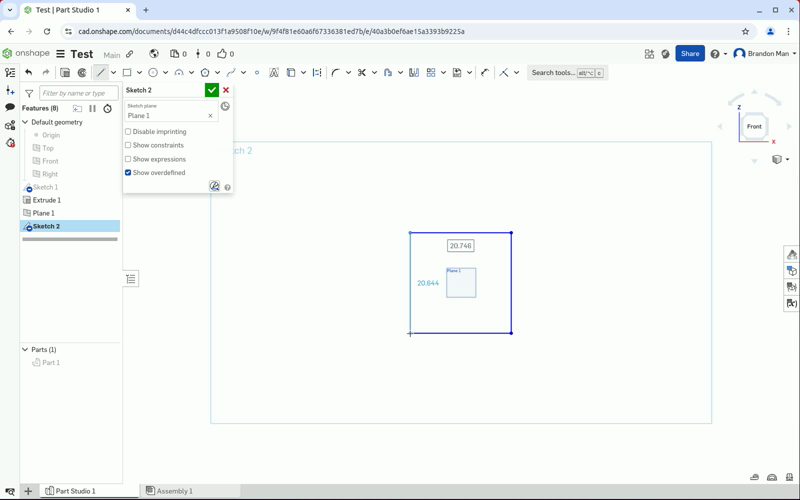
key(esc)
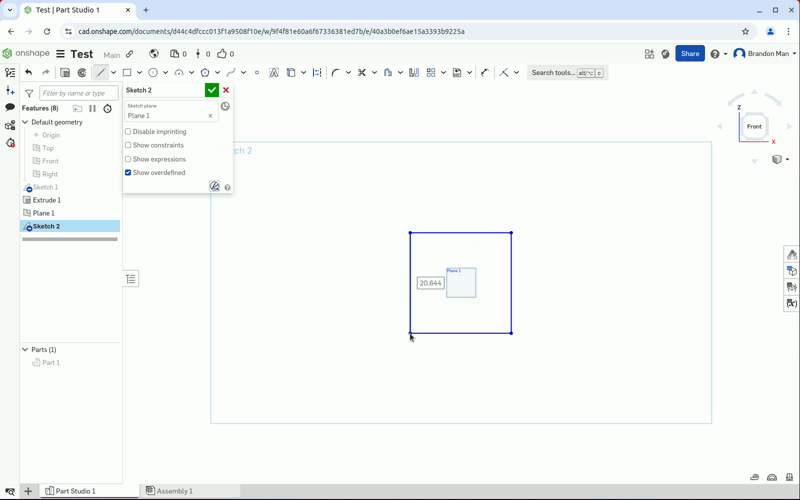
mouse_move(456, 244)
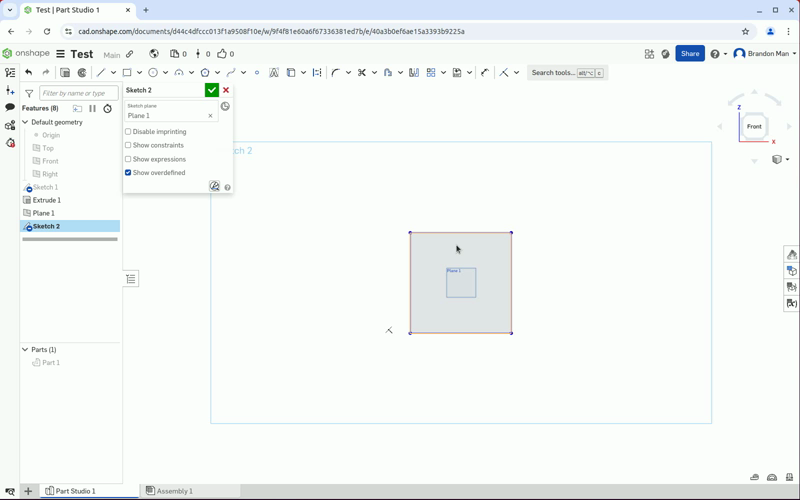
click(456, 244)
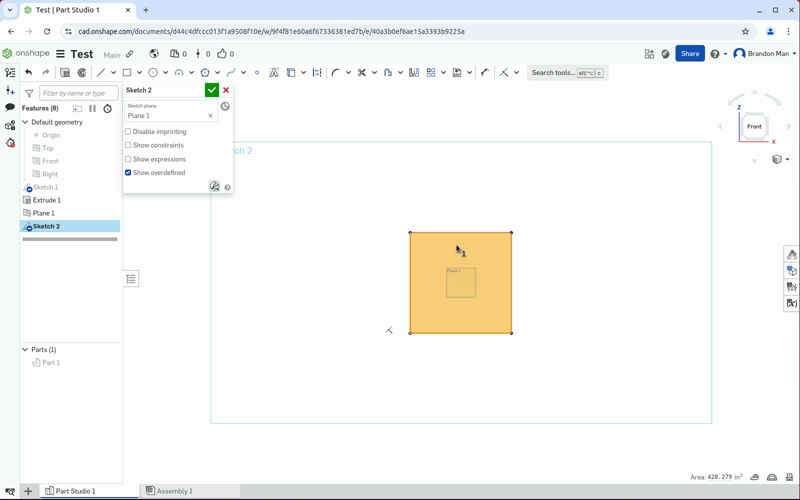
mouse_move(73, 352)
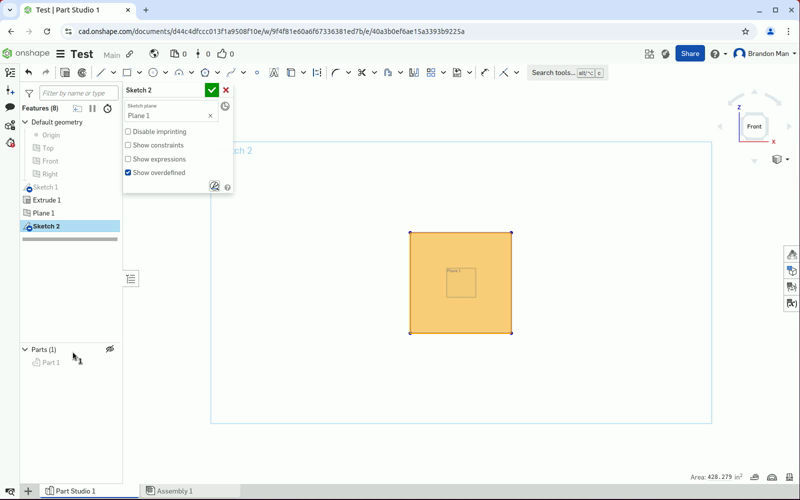
key(shift+y)
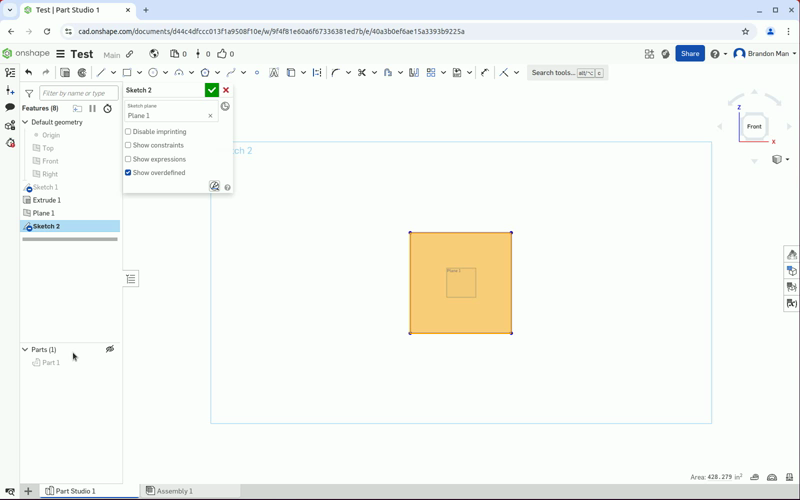
key(shift+e)
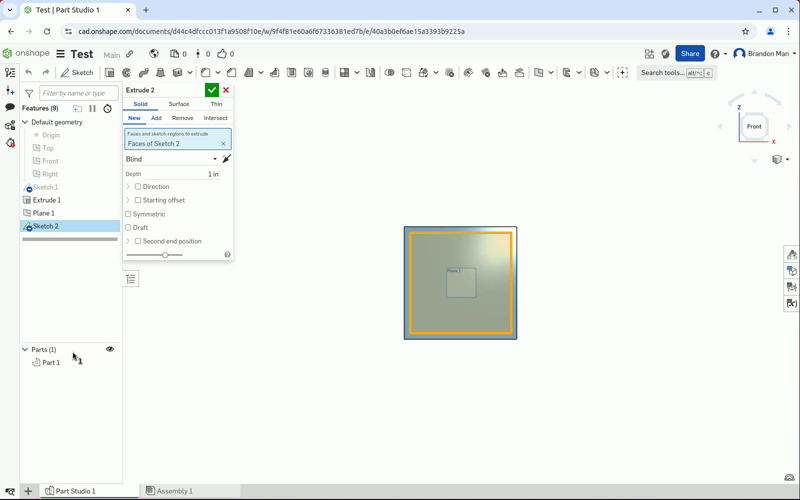
mouse_move(143, 106)
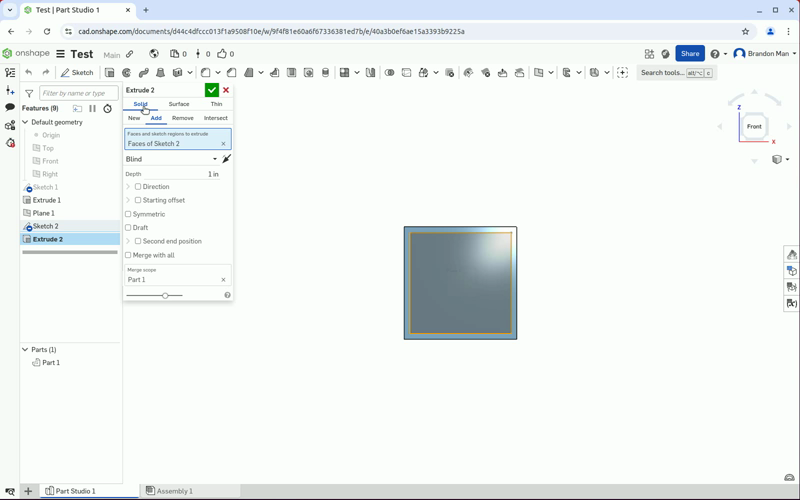
click(143, 106)
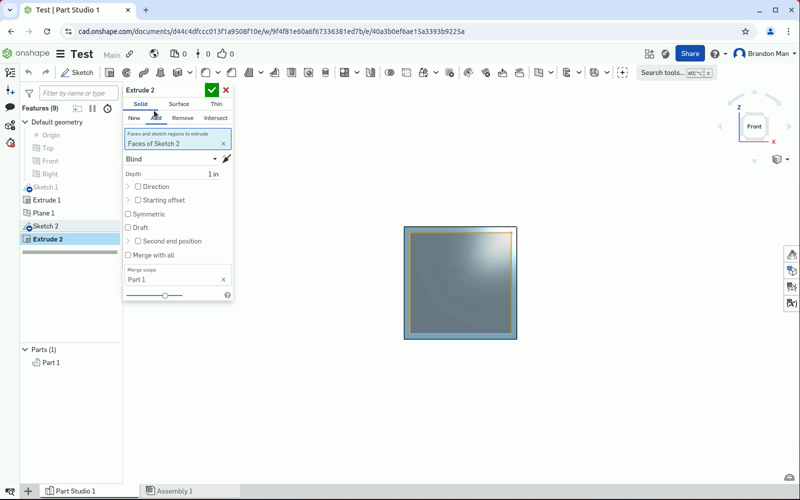
mouse_move(186, 120)
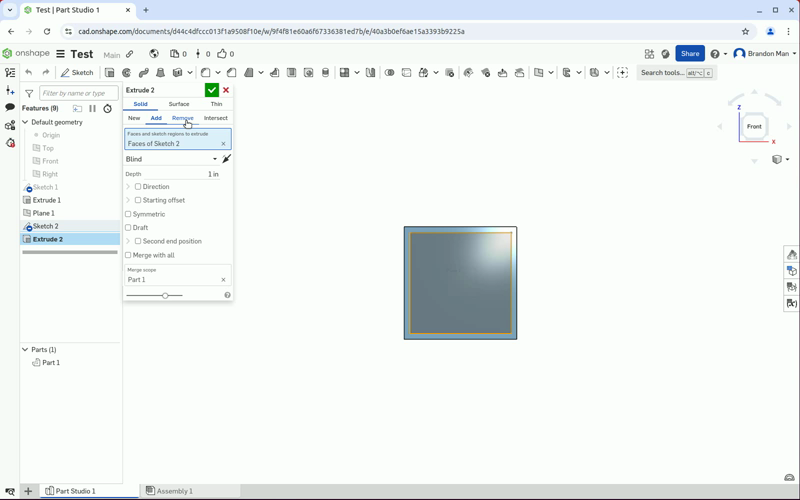
click(186, 120)
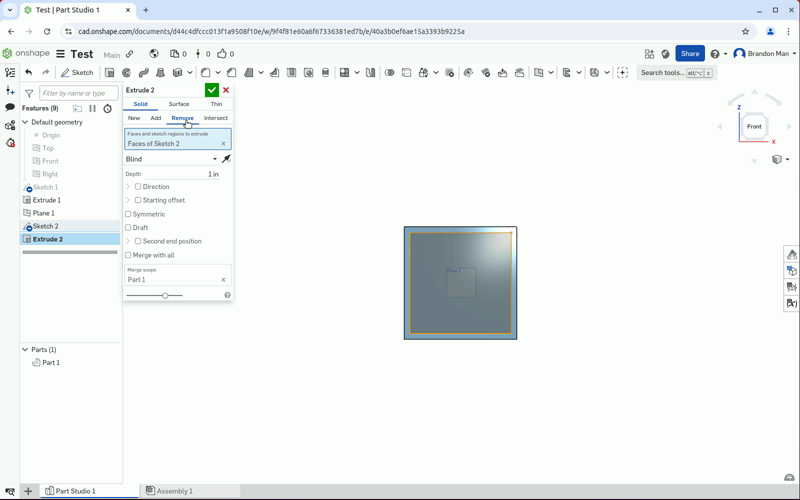
key(tab, 4)
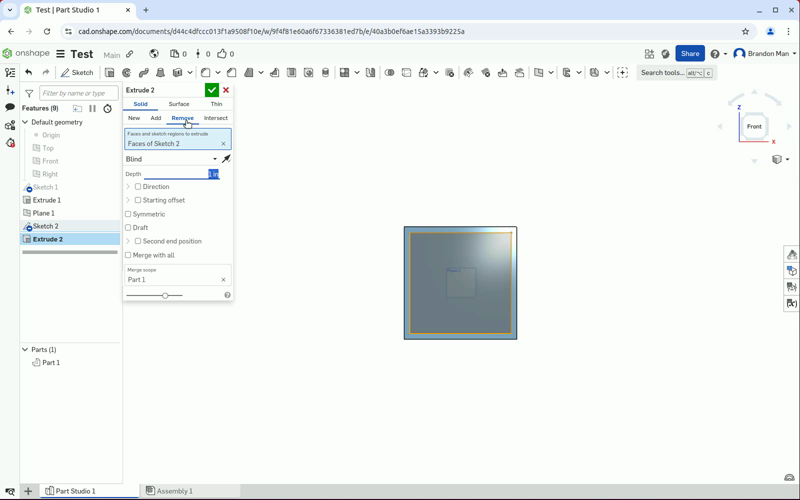
text(22.386)
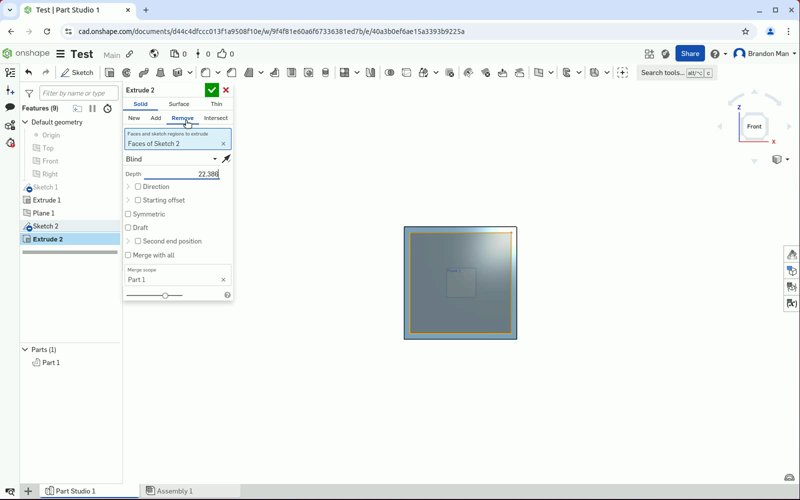
key(tab, 6)
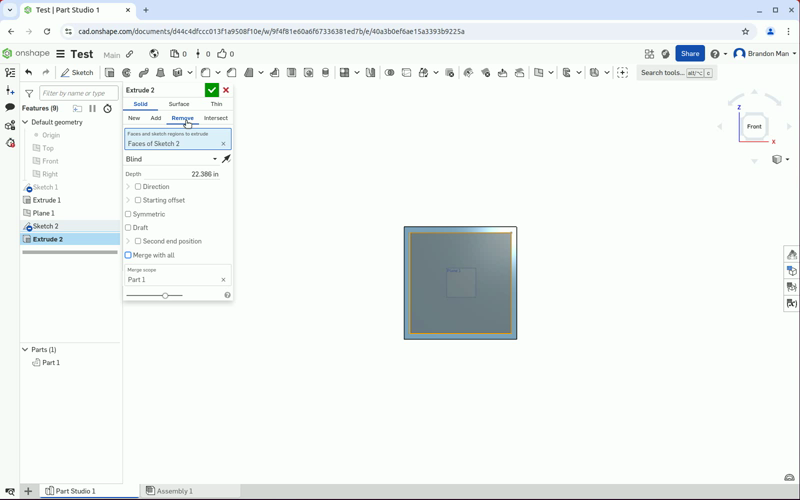
key(space)
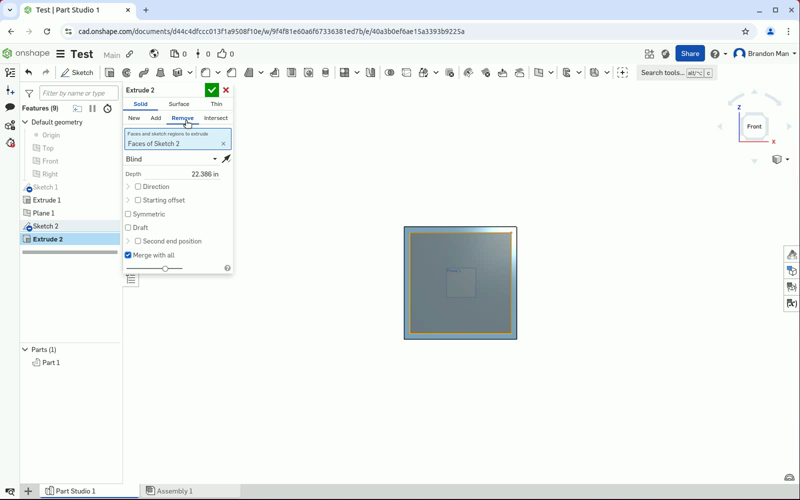
key(enter)
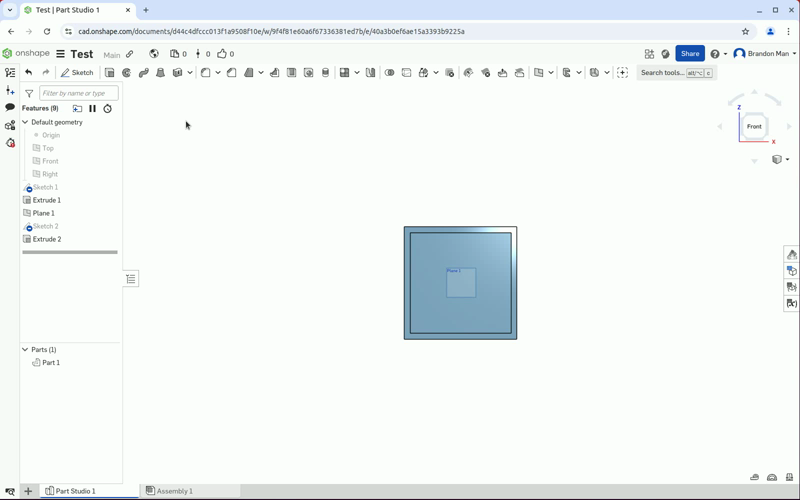
key(shift+h)
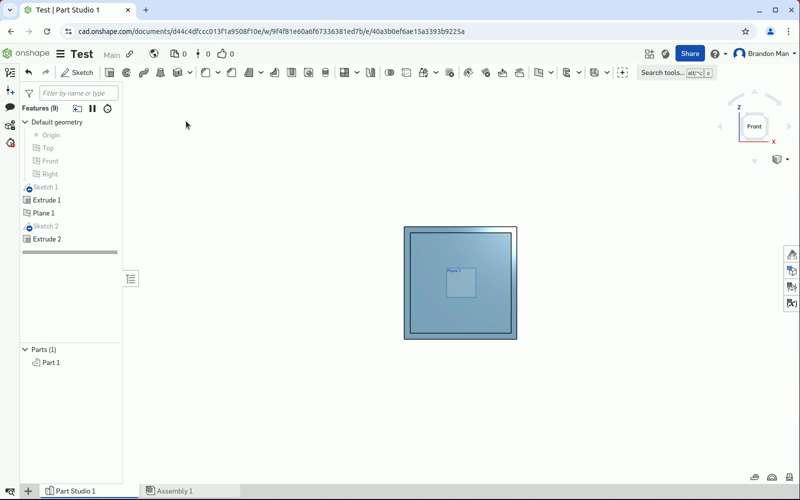
key(shift+h)
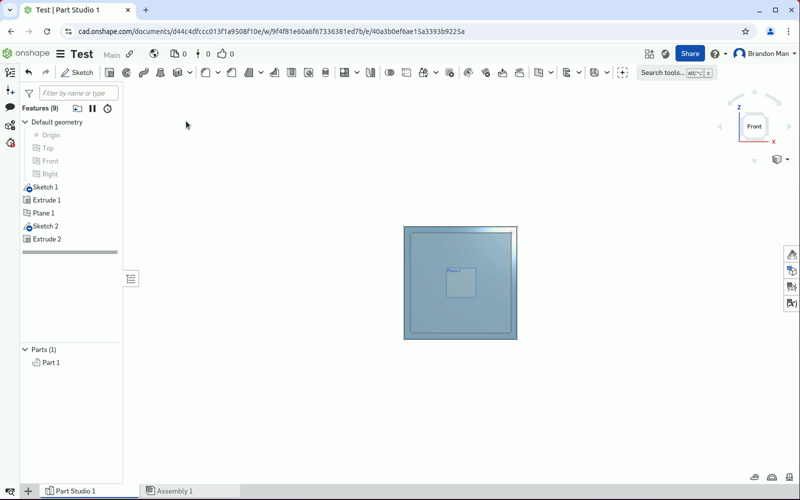
key(shift+7)
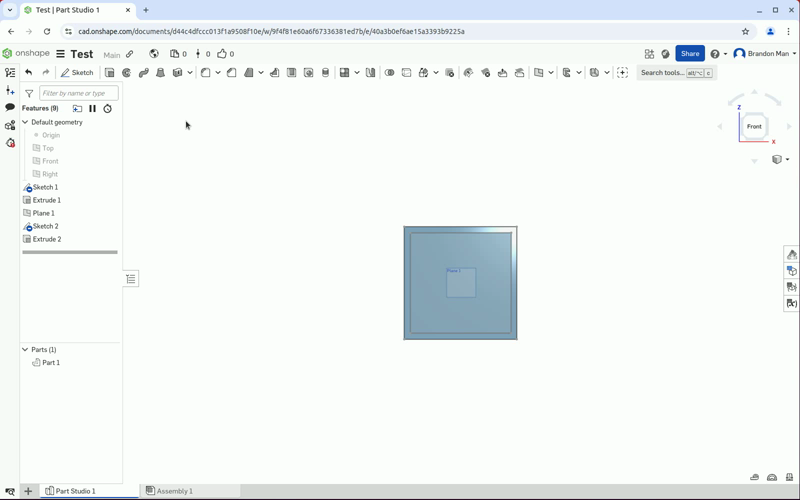
key(left, 2)
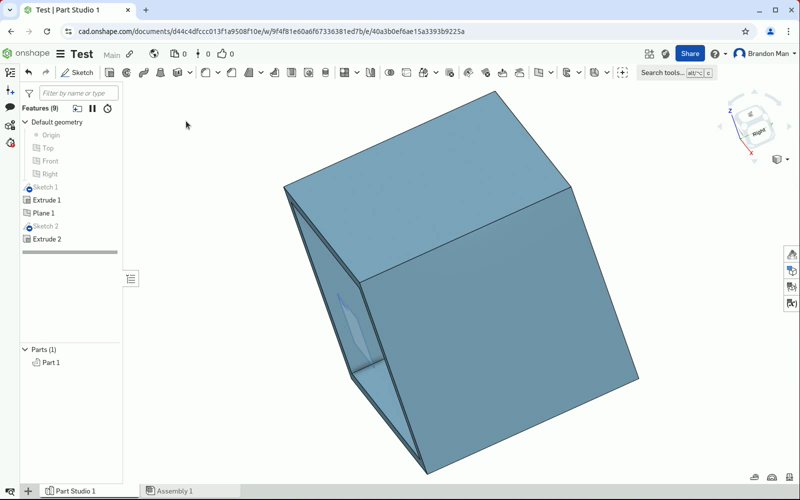
key(down, 2)
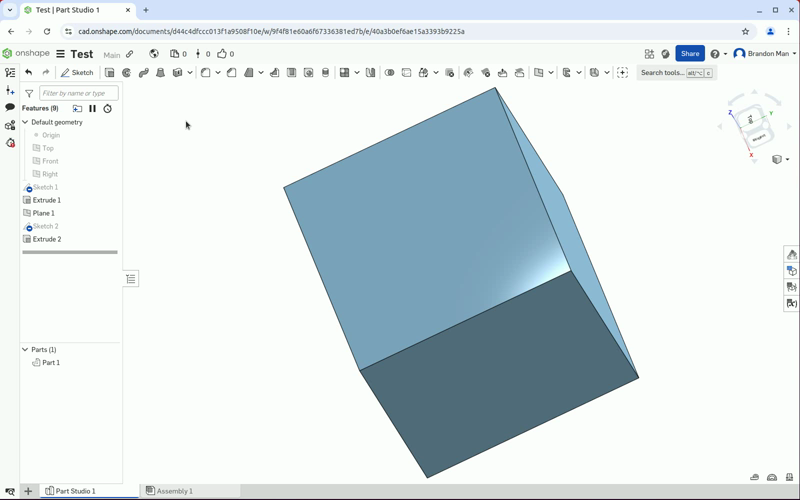
key(up, 2)
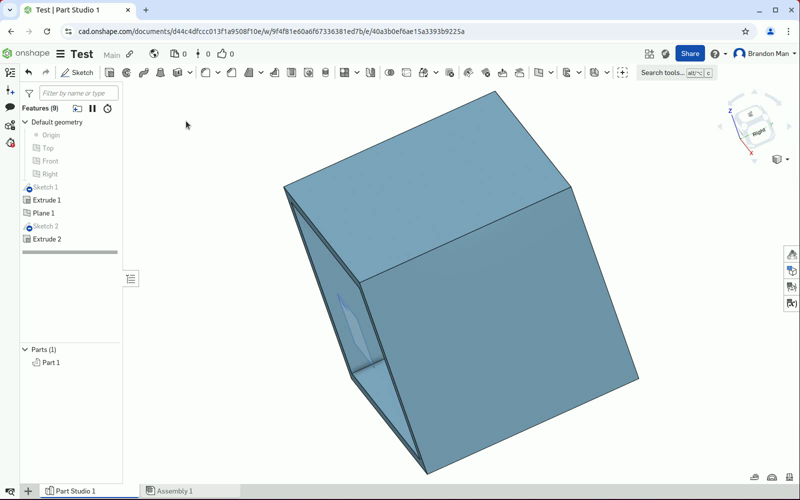
key(right, 2)
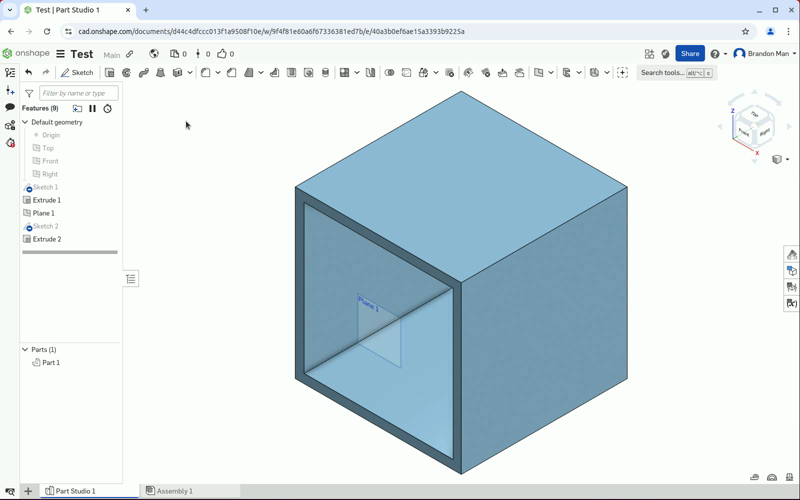
mouse_move(73, 189)
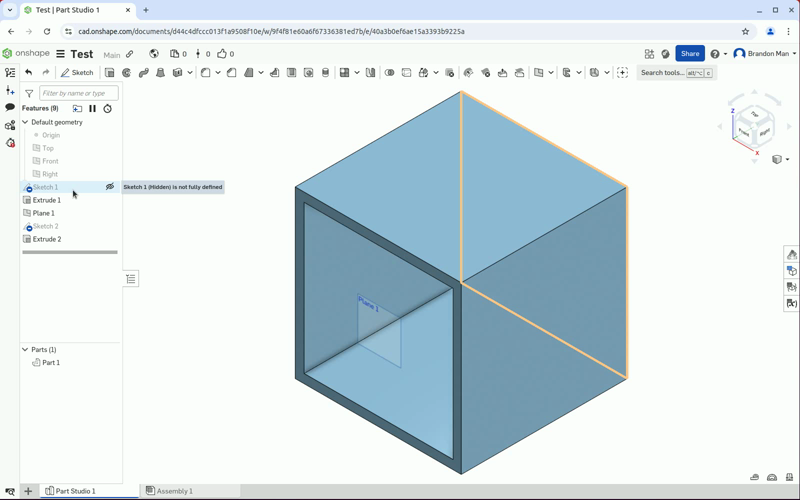
click(73, 189)